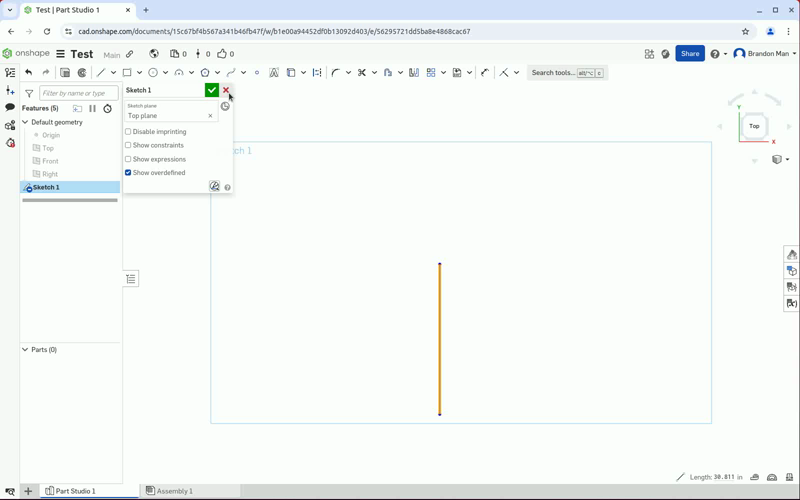
key(shift+h)
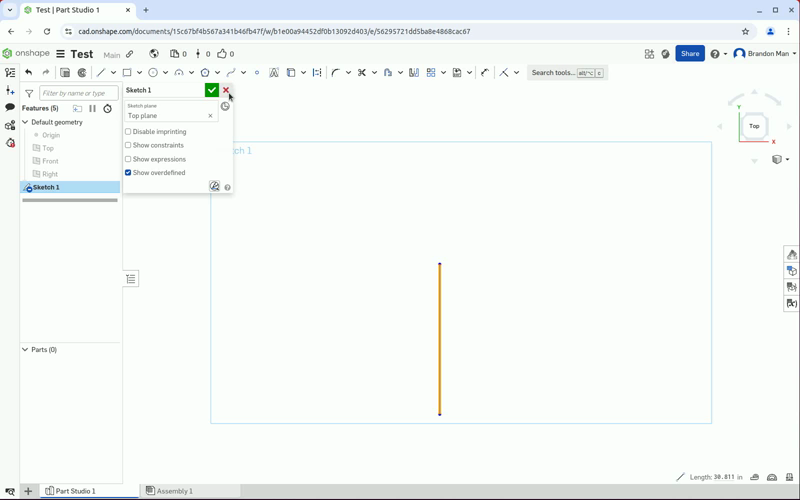
key(shift+s)
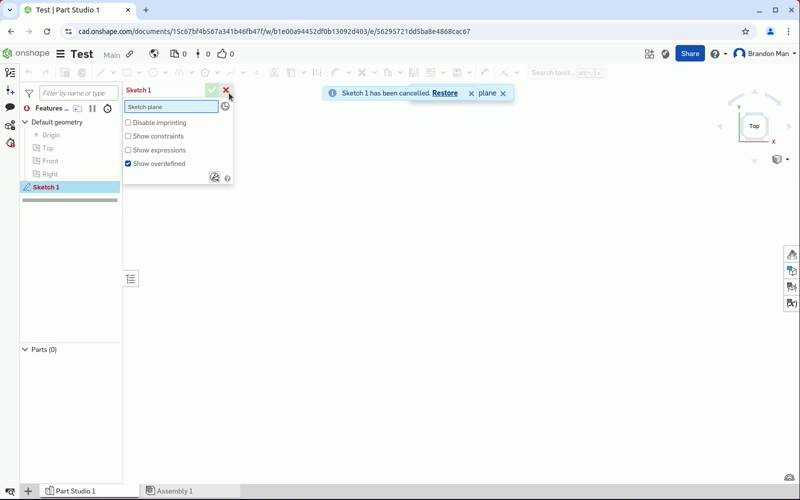
mouse_move(73, 150)
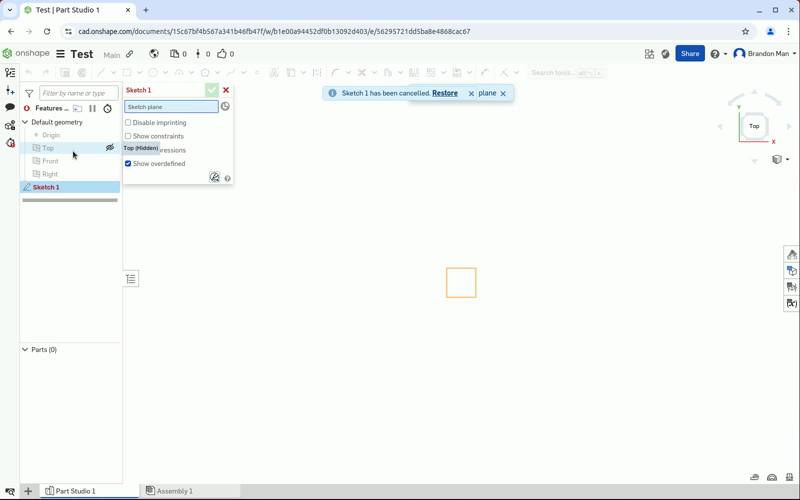
click(73, 150)
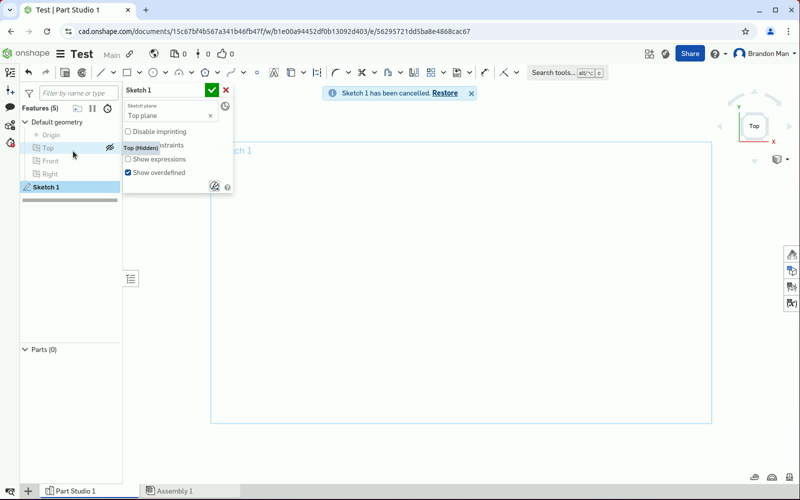
mouse_move(73, 352)
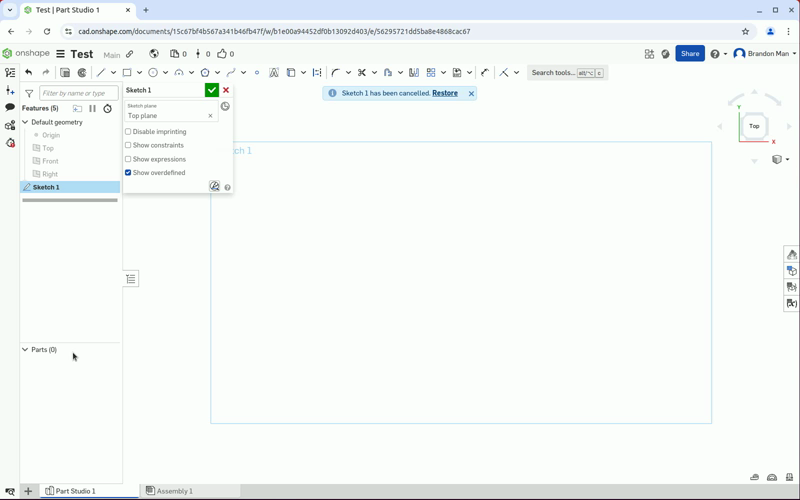
key(y)
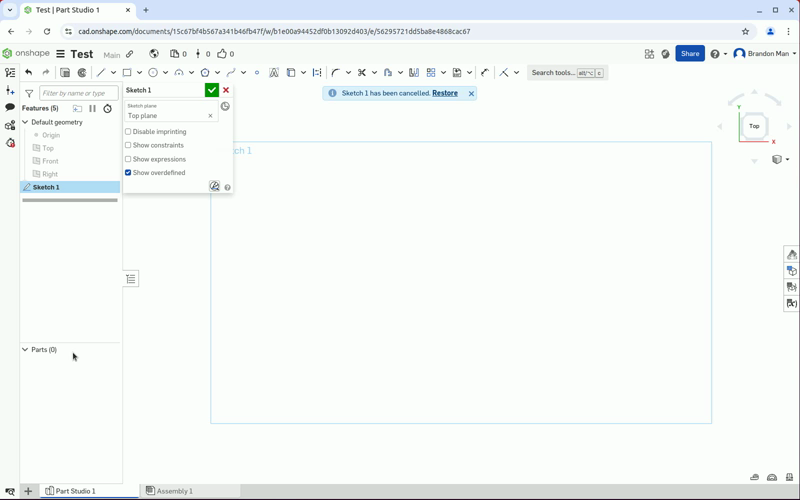
key(c)
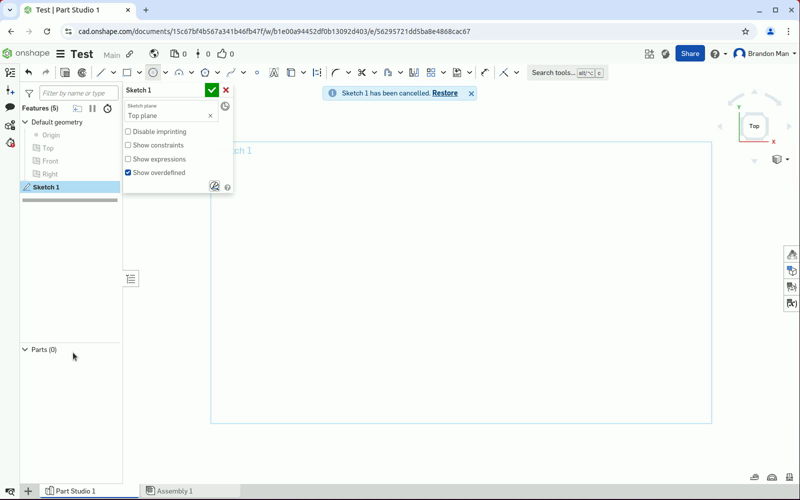
key_down(shift)
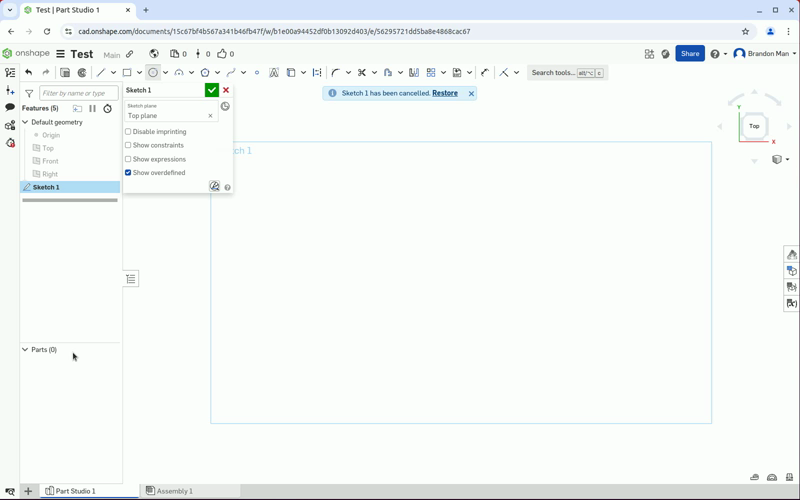
mouse_move(377, 279)
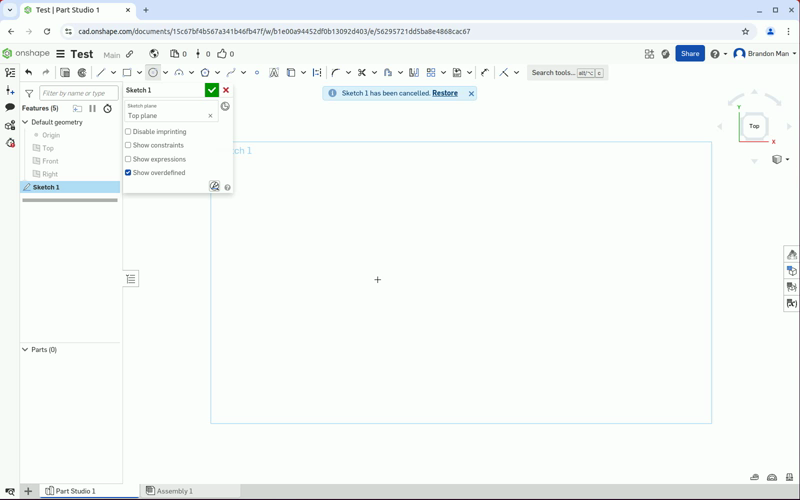
click(377, 279)
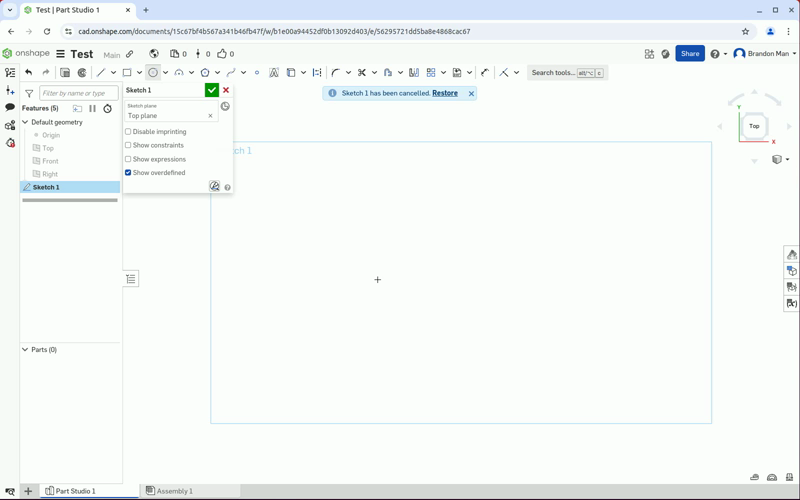
key_up(shift)
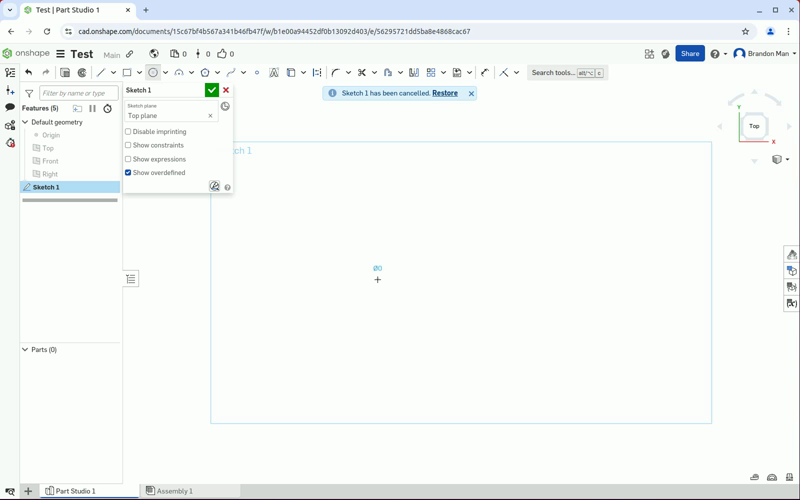
mouse_move(395, 279)
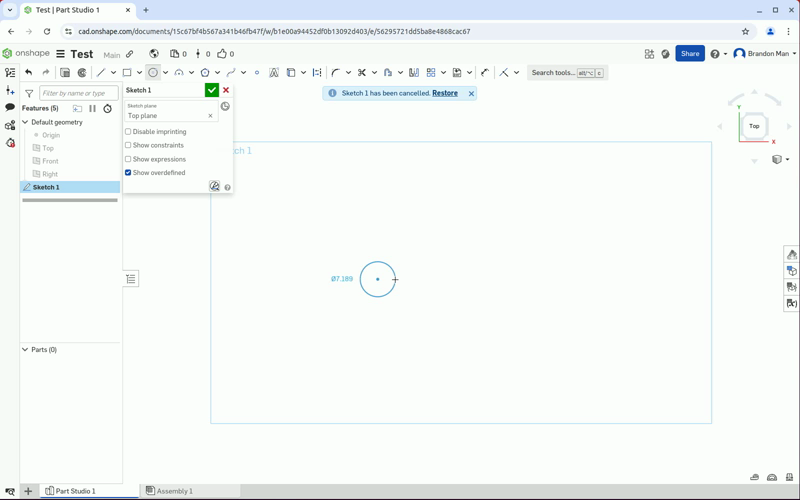
click(395, 279)
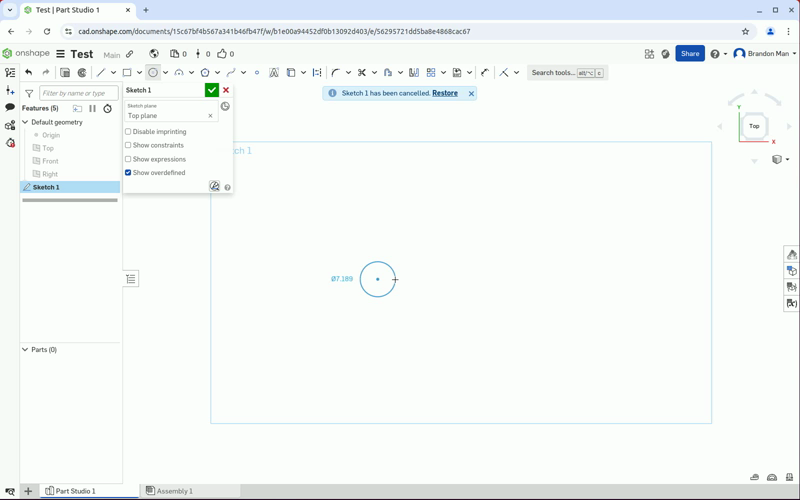
key(esc)
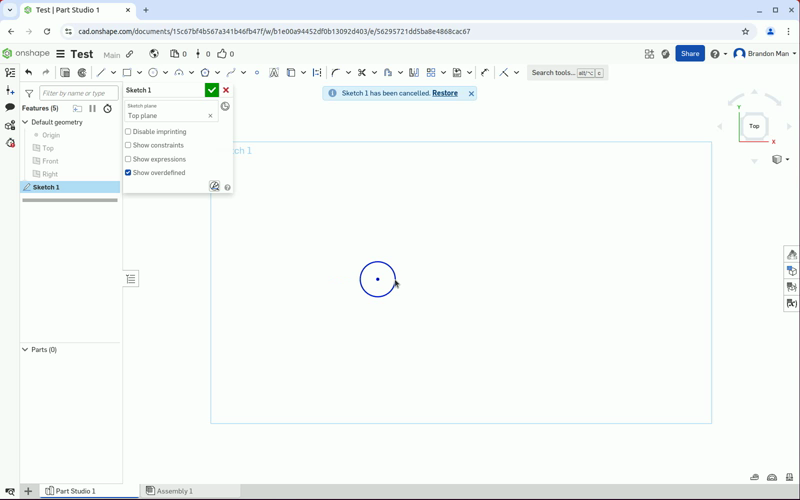
mouse_move(364, 274)
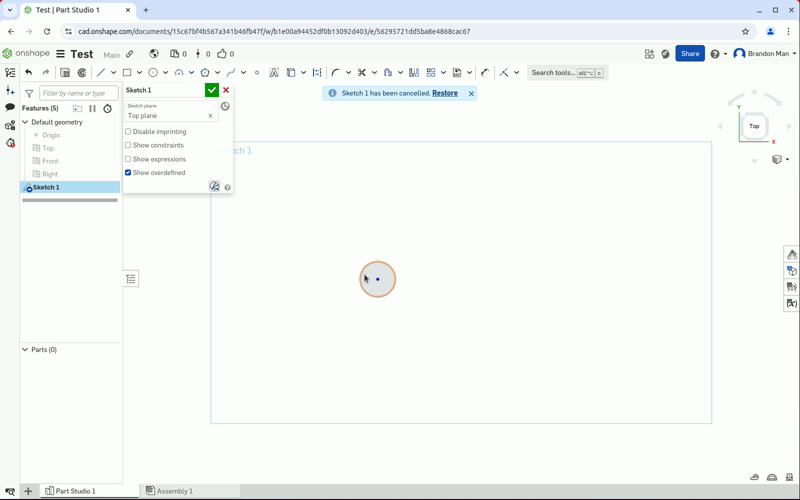
scroll(6)
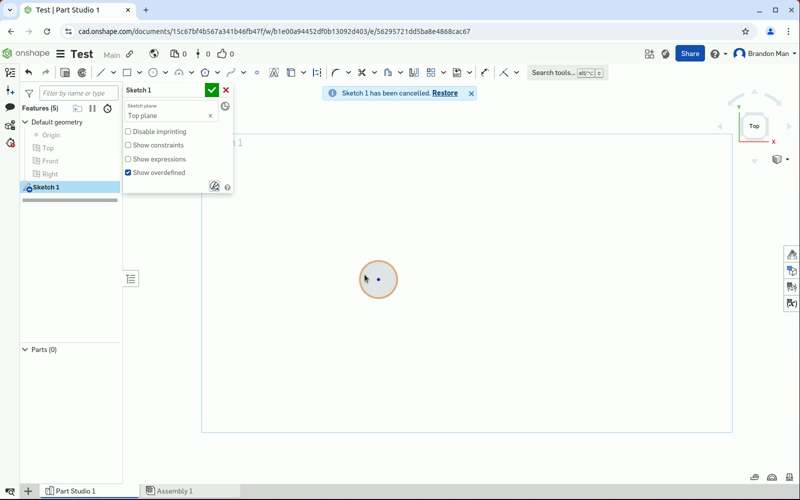
scroll(6)
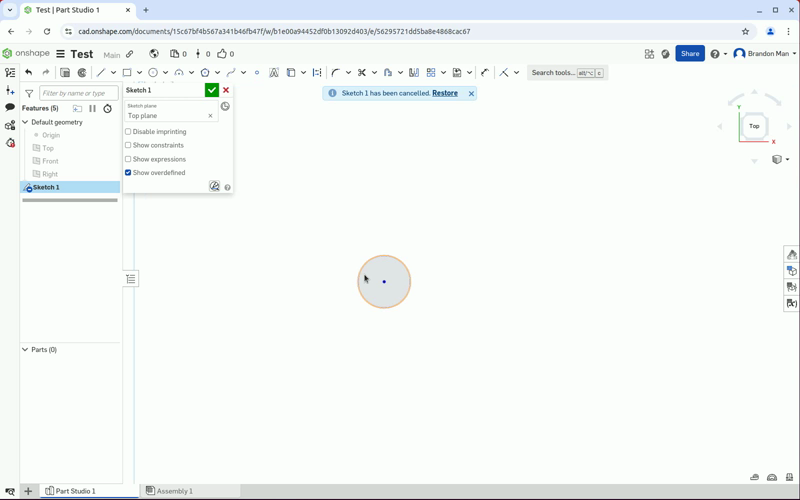
scroll(6)
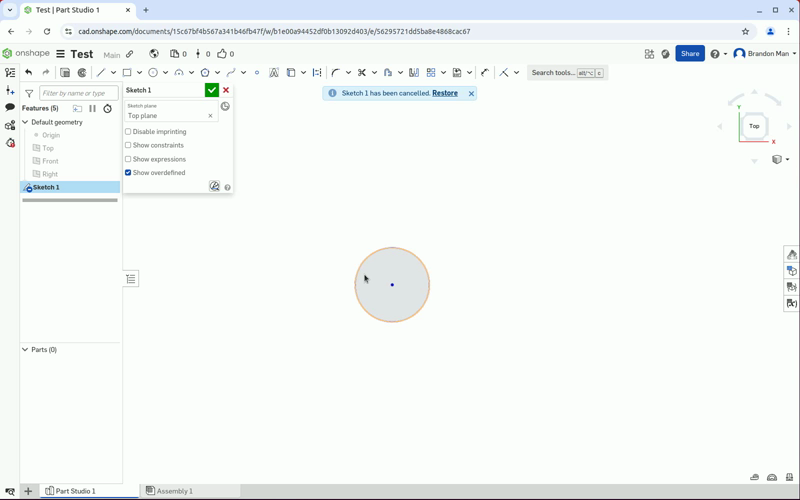
scroll(6)
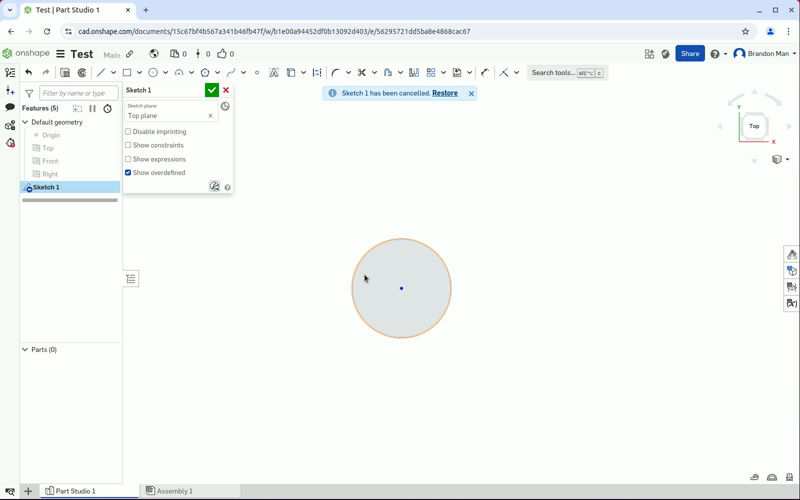
scroll(6)
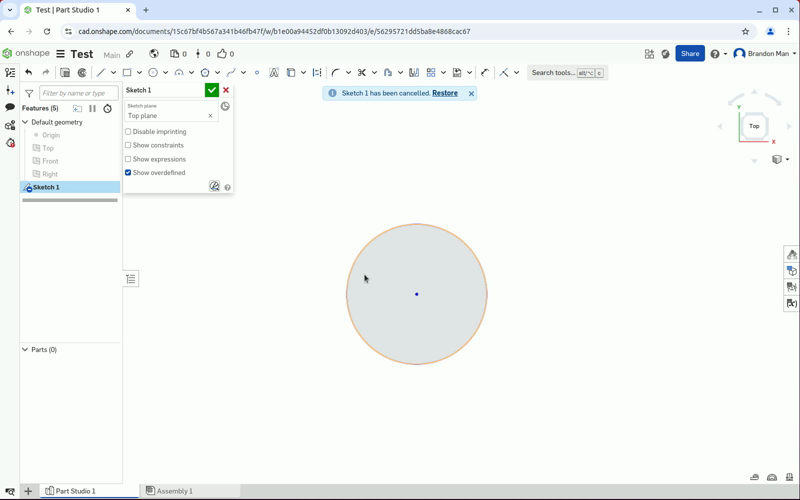
scroll(6)
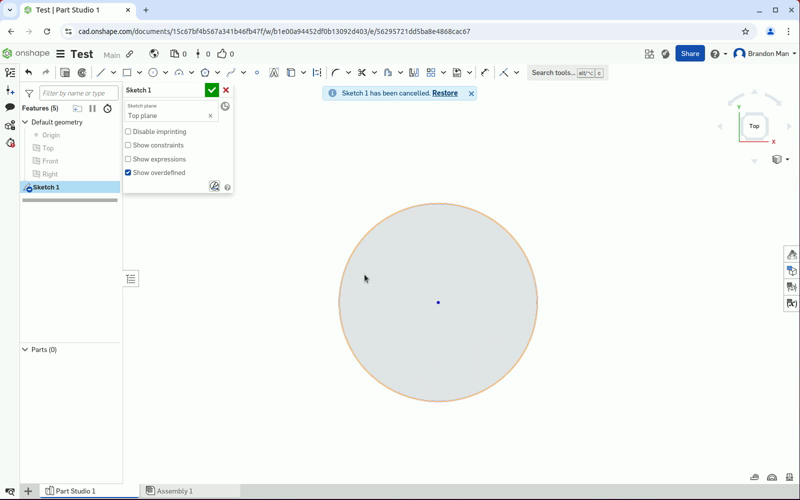
scroll(6)
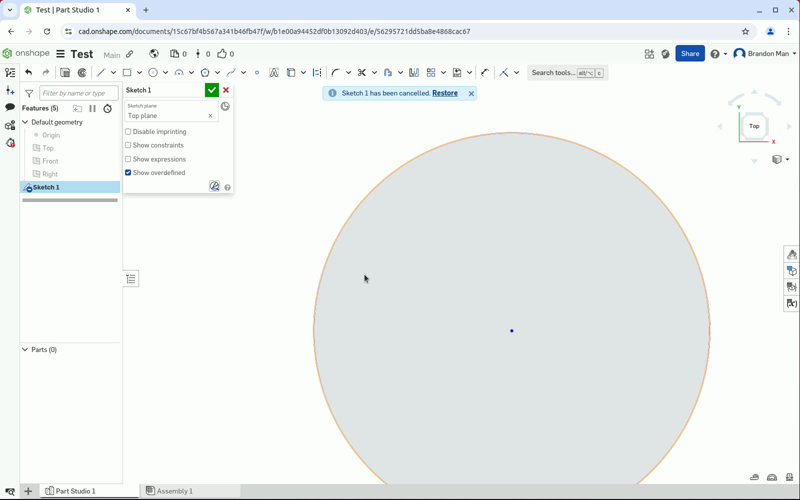
click(364, 274)
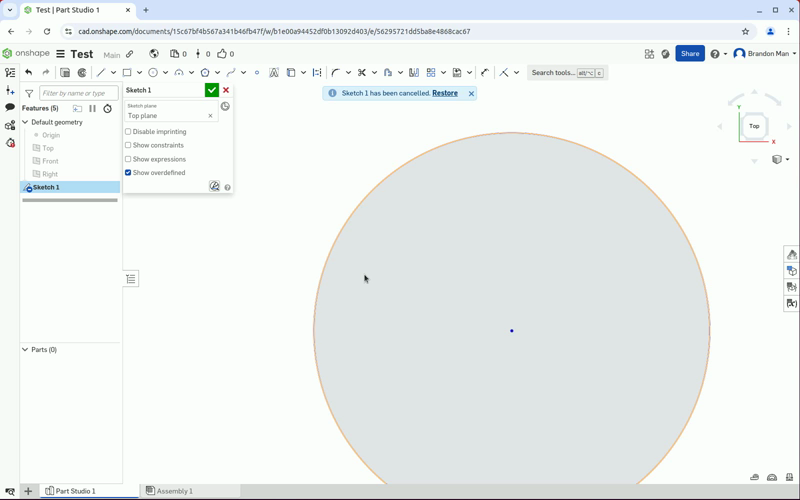
scroll(-6)
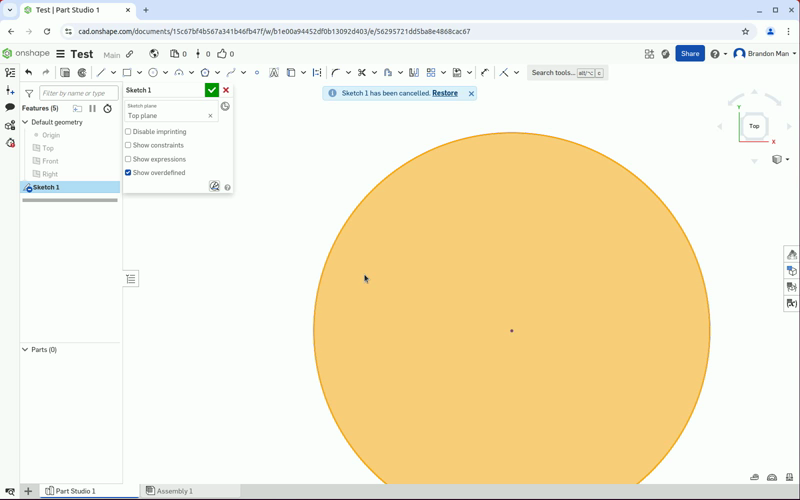
scroll(-6)
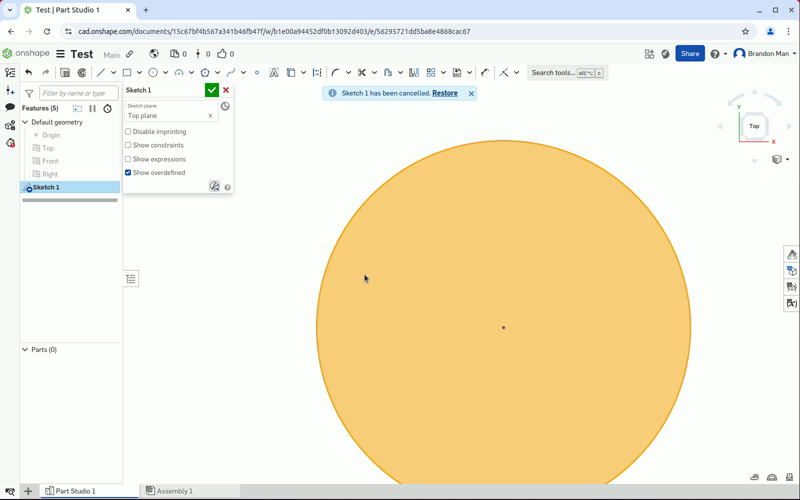
scroll(-6)
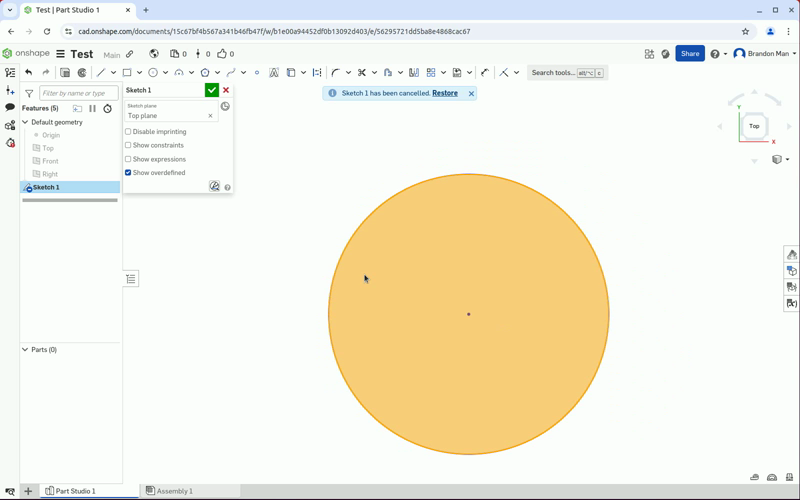
scroll(-6)
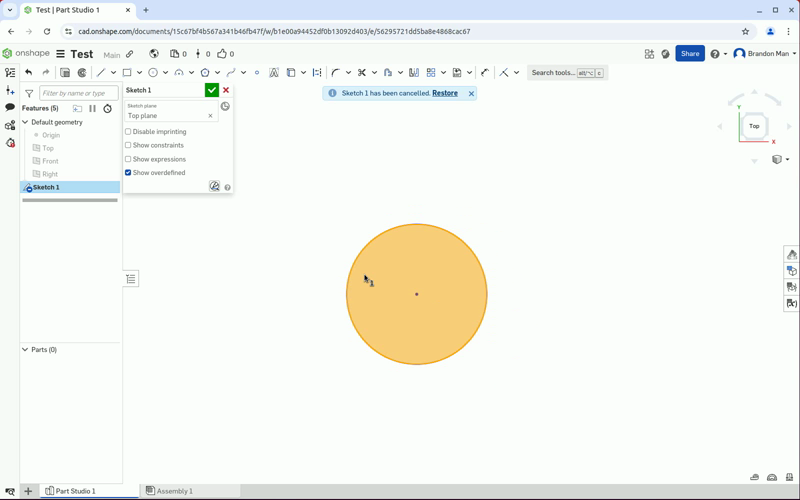
scroll(-6)
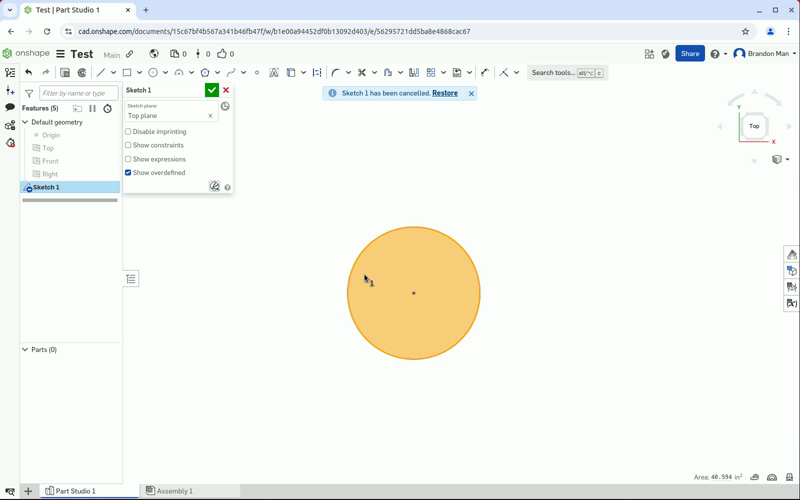
scroll(-6)
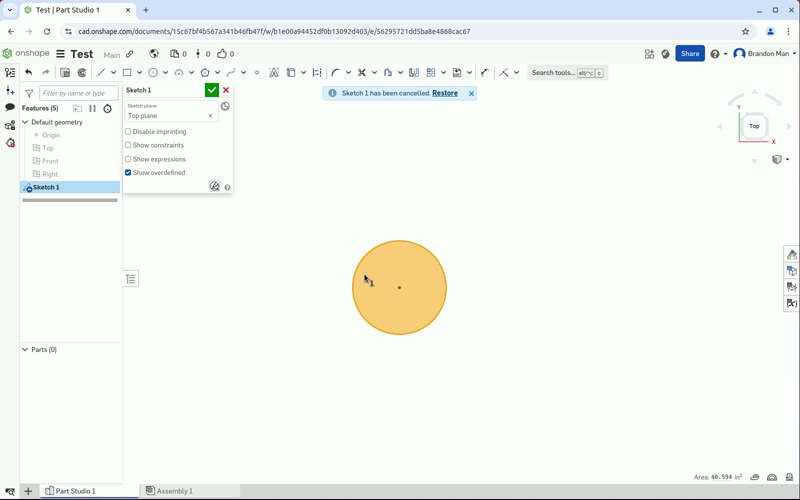
scroll(-6)
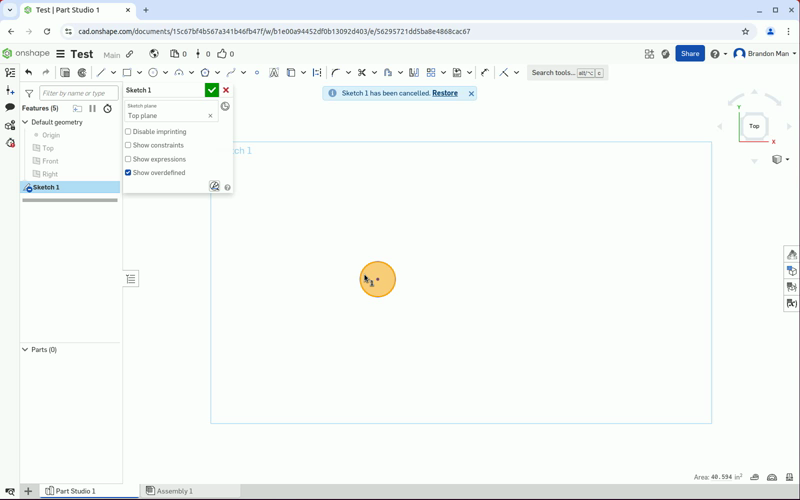
mouse_move(73, 352)
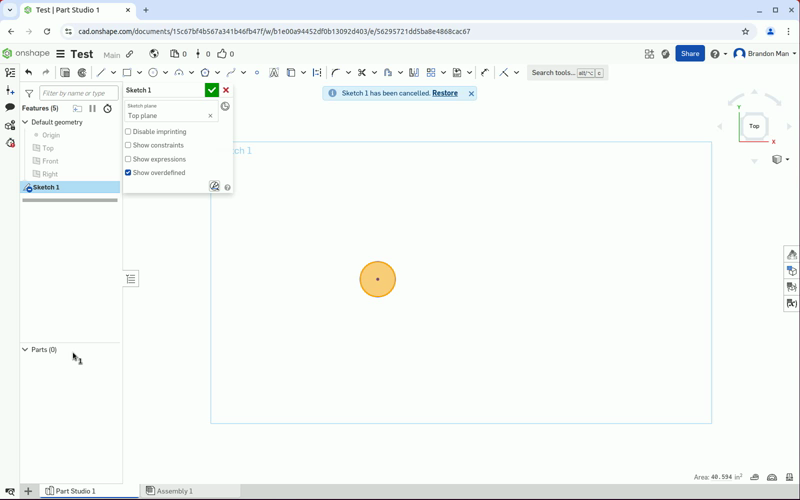
key(shift+y)
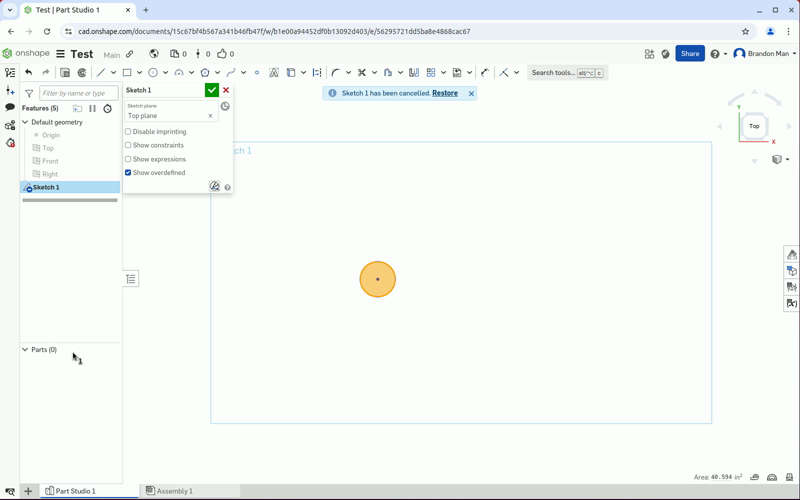
key(shift+e)
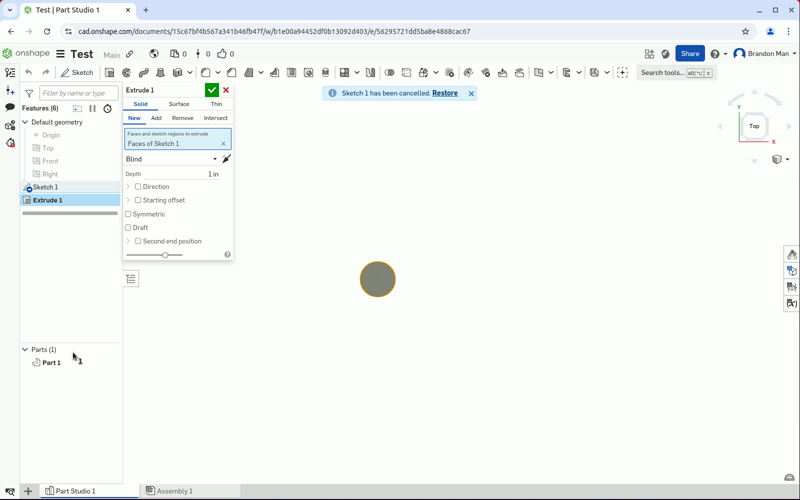
mouse_move(143, 106)
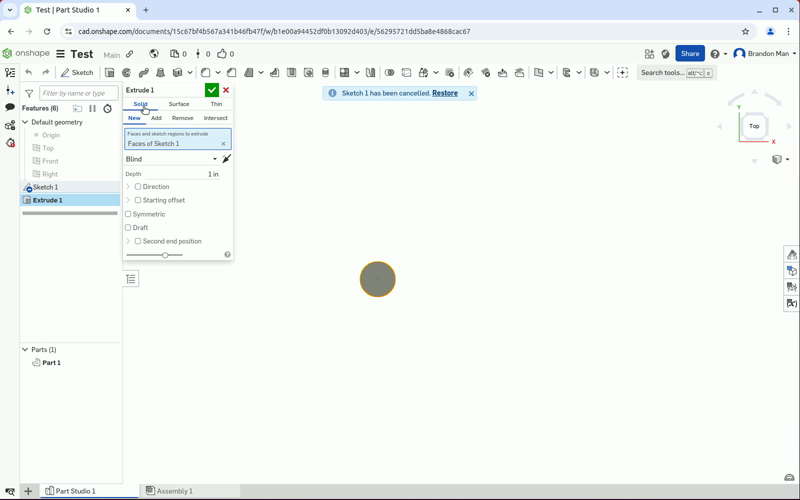
click(143, 106)
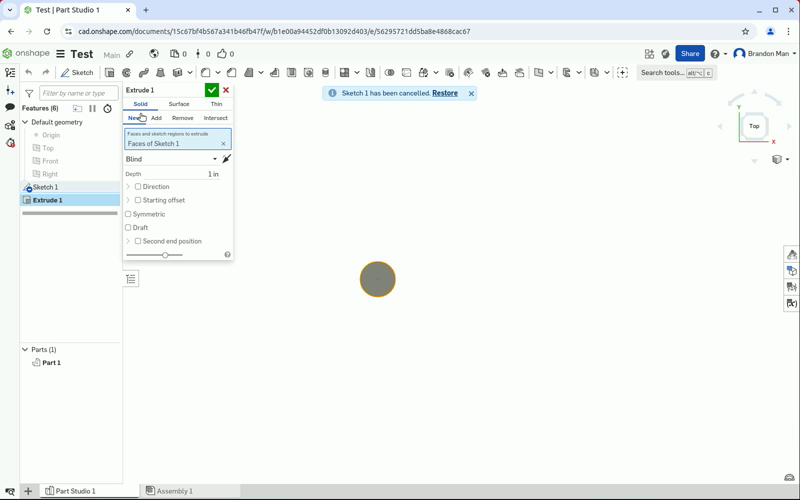
mouse_move(137, 120)
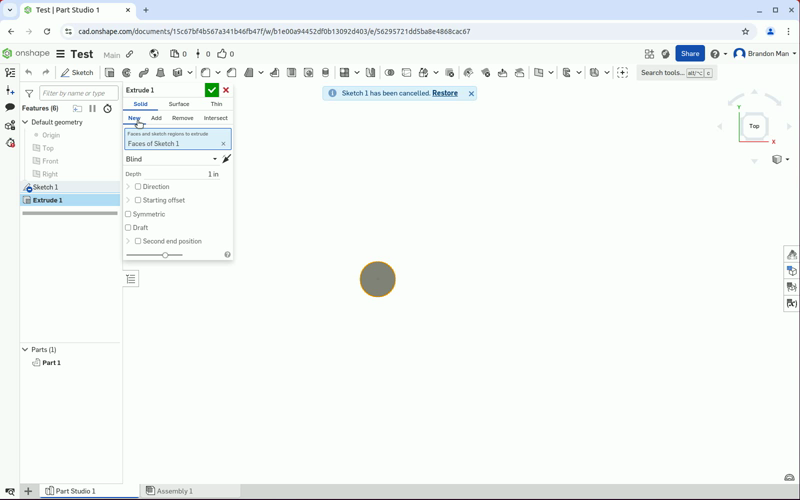
click(137, 120)
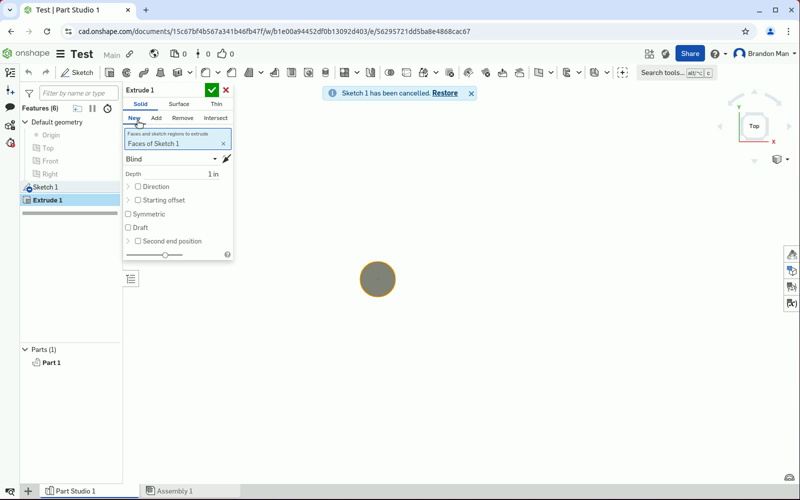
key(tab, 4)
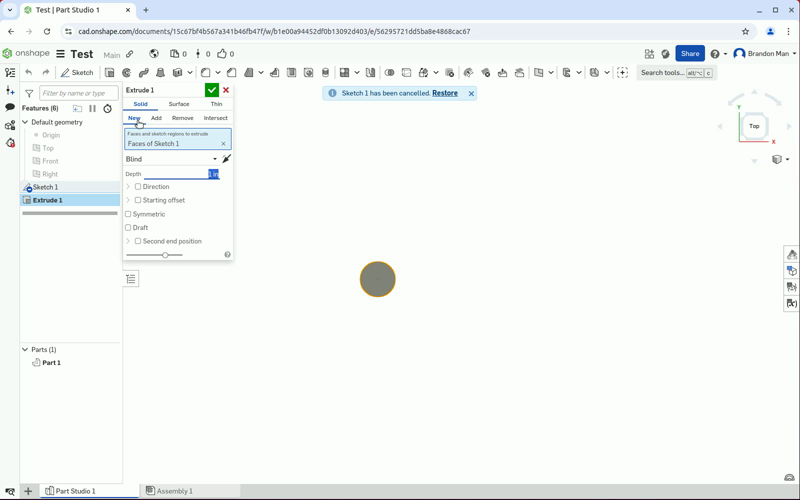
text(10.591)
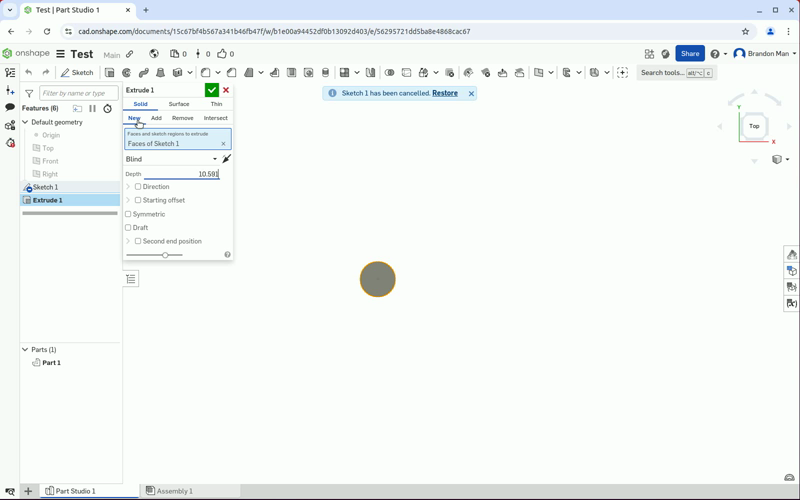
key(enter)
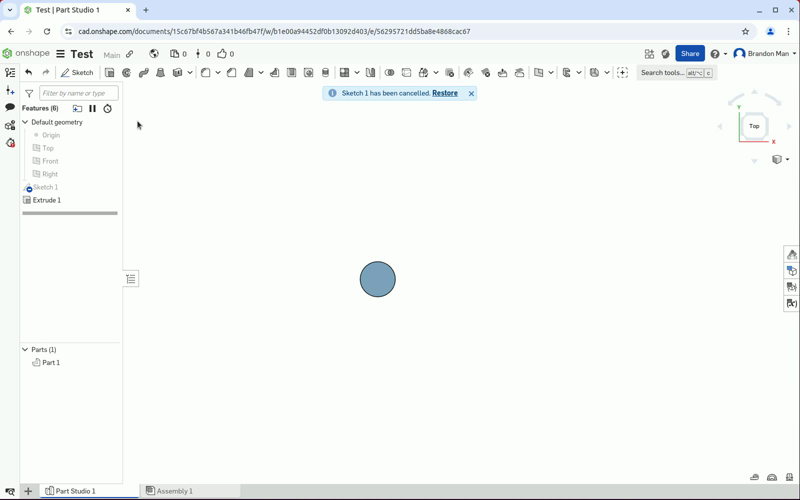
key(shift+h)
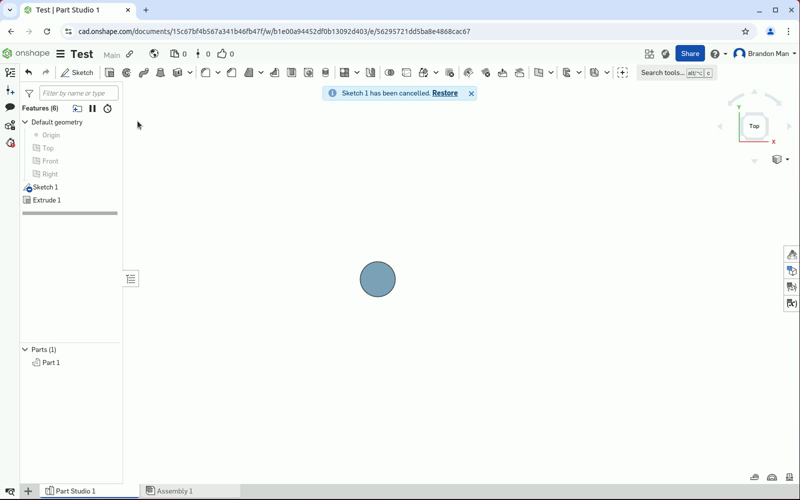
key(shift+h)
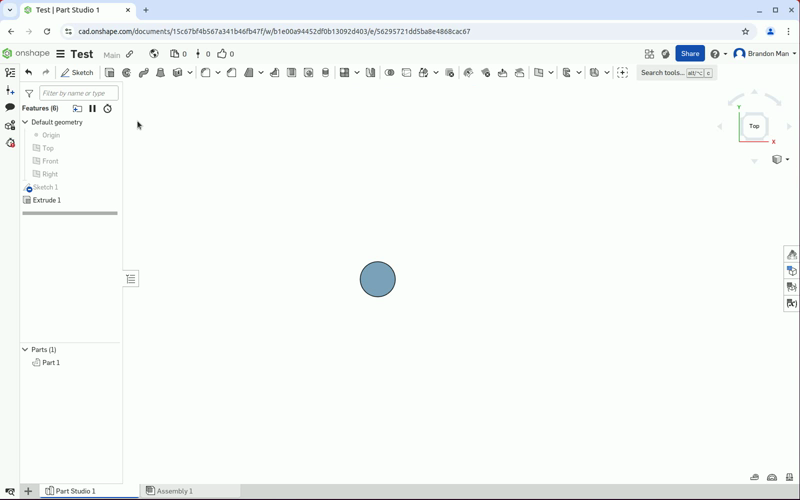
mouse_move(73, 189)
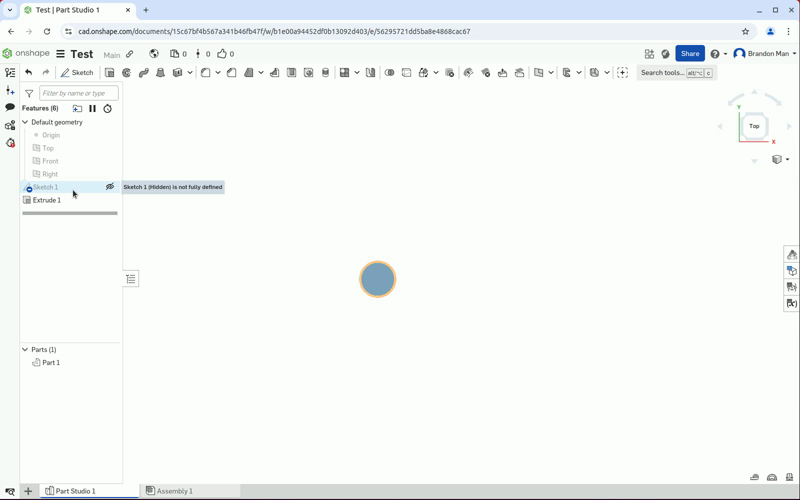
click(73, 189)
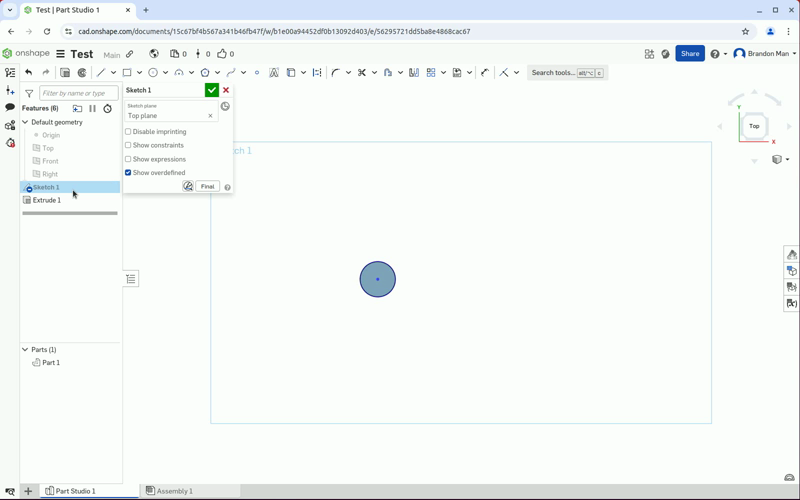
mouse_move(229, 92)
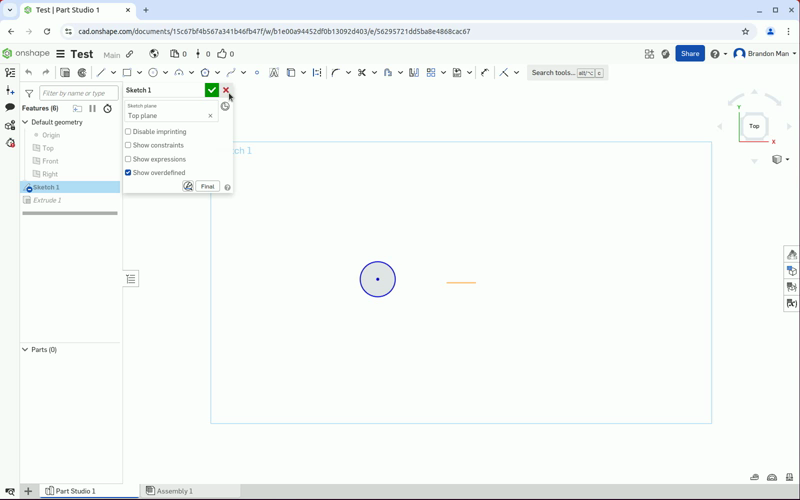
click(229, 92)
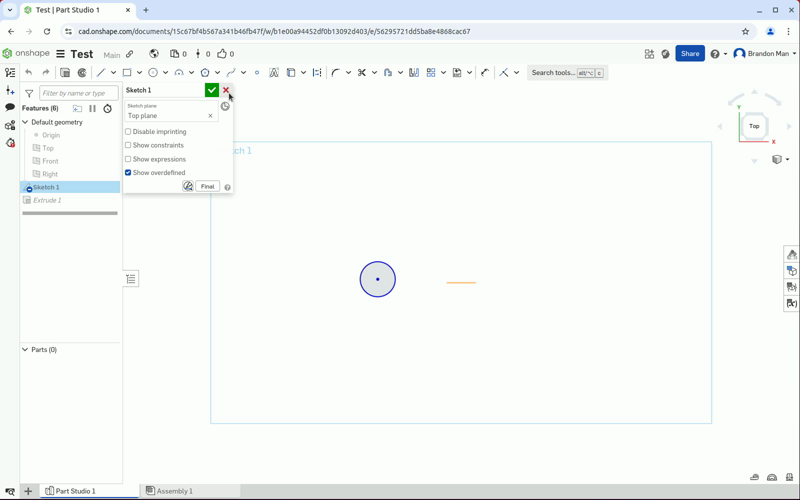
key(shift+s)
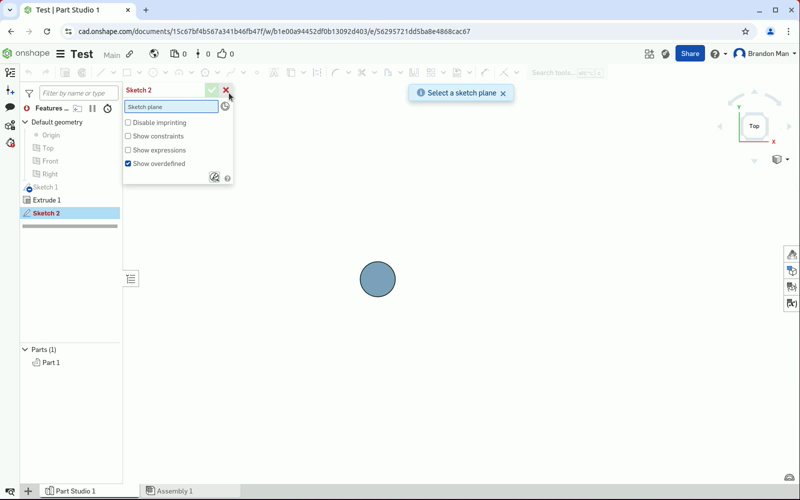
mouse_move(73, 150)
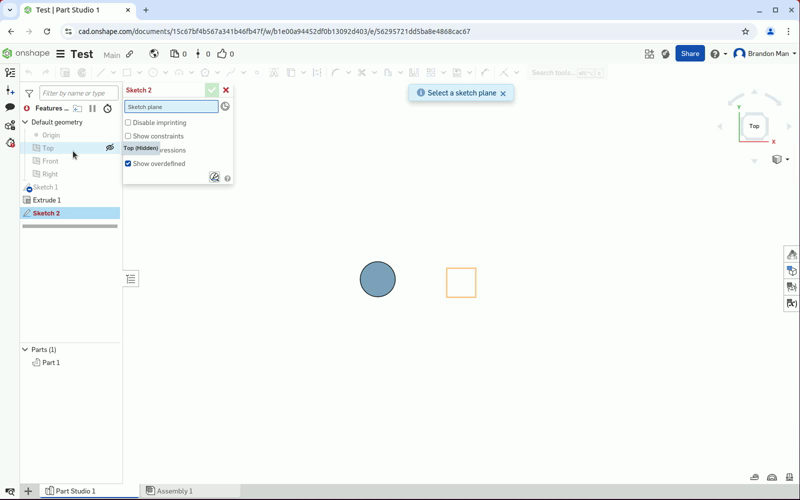
click(73, 150)
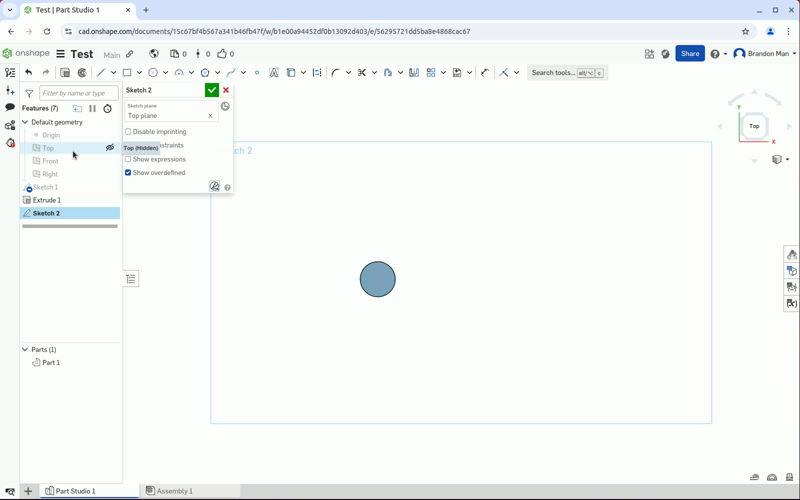
mouse_move(73, 352)
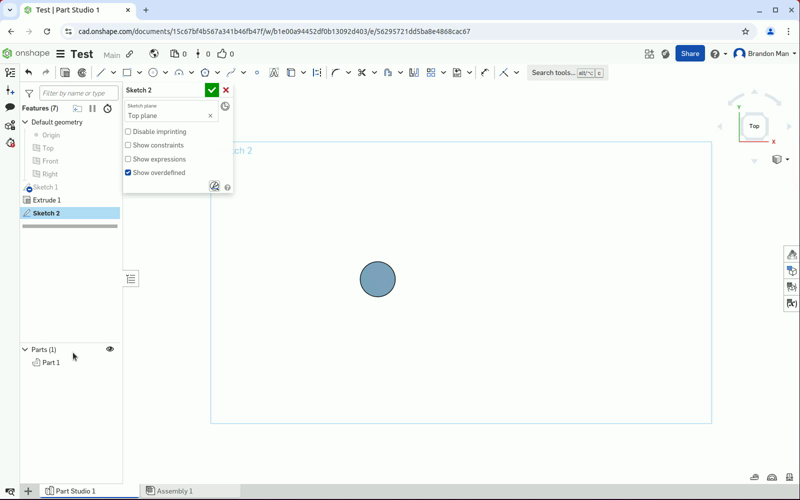
key(y)
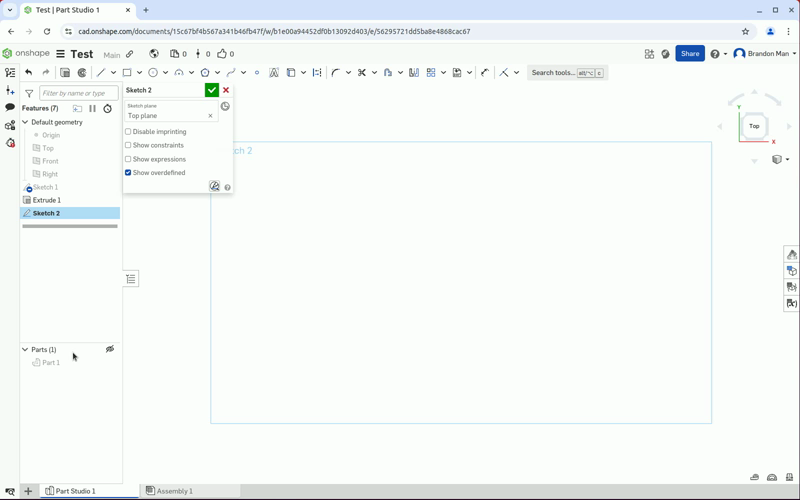
key(l)
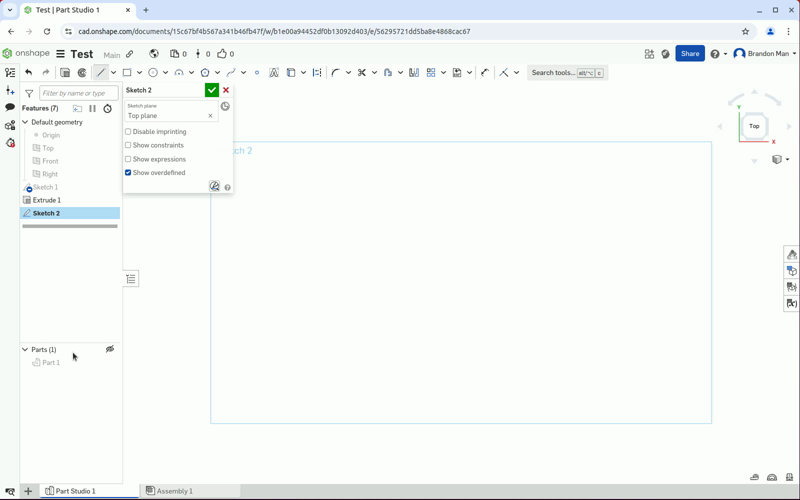
key_down(shift)
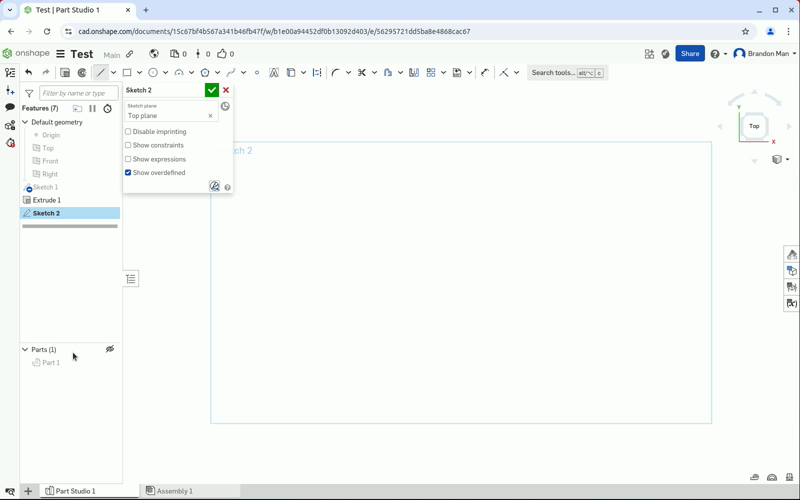
mouse_move(467, 262)
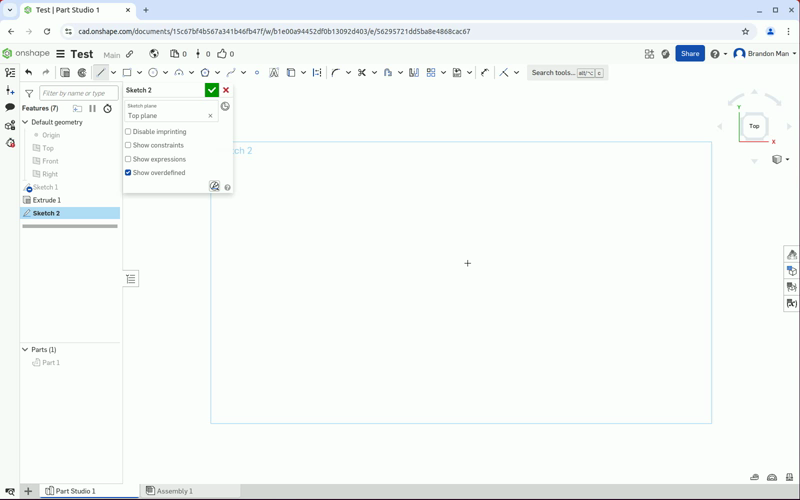
click(467, 262)
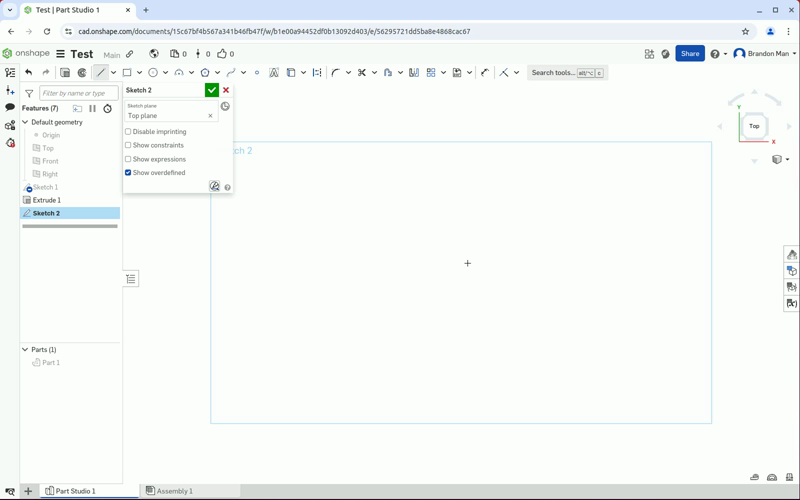
key_up(shift)
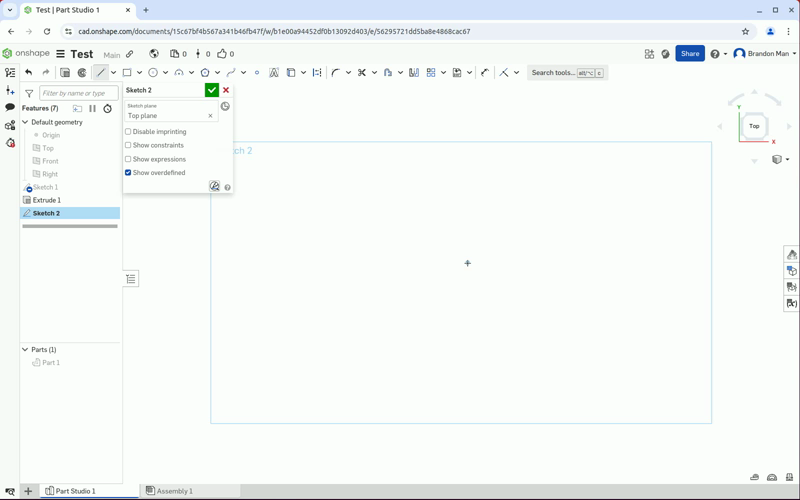
key_down(shift)
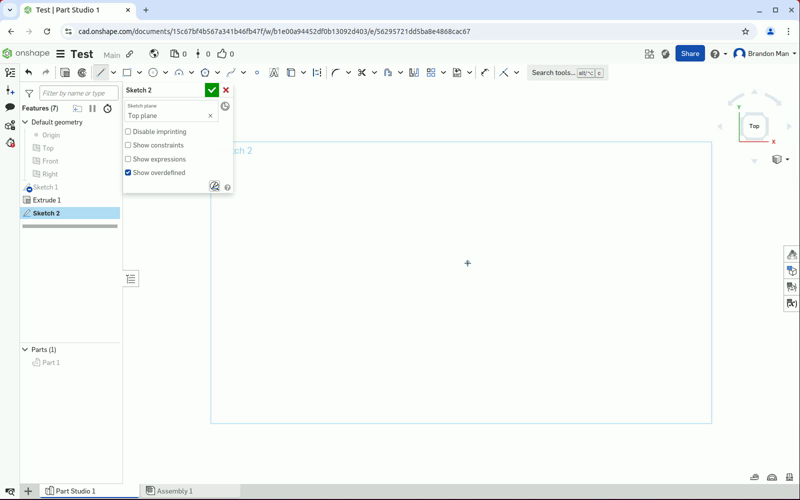
mouse_move(573, 262)
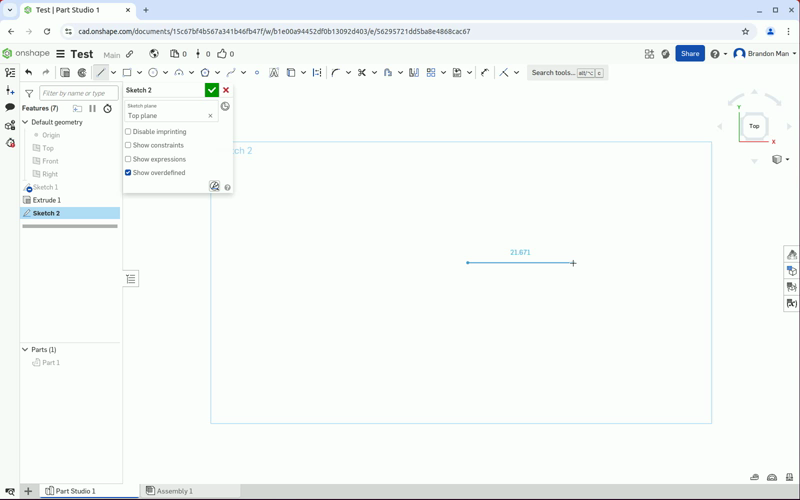
click(573, 262)
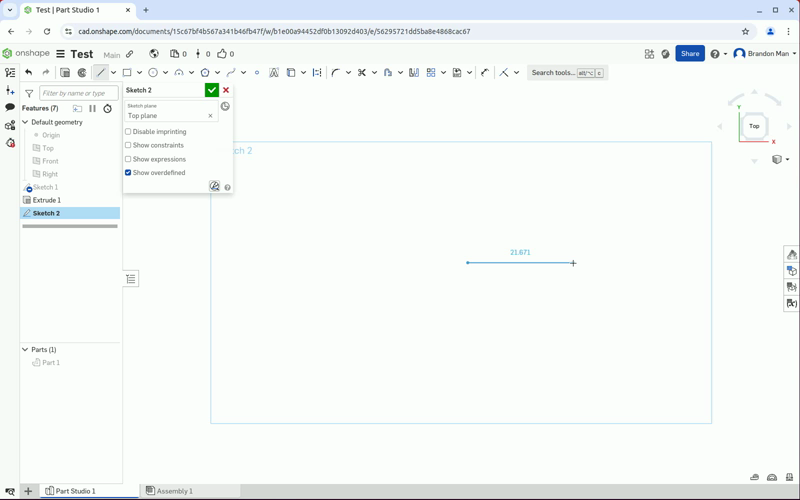
key_up(shift)
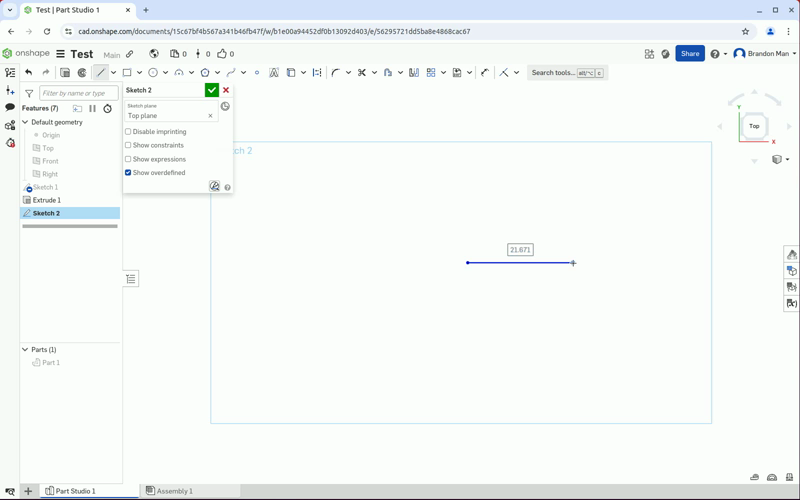
key_down(shift)
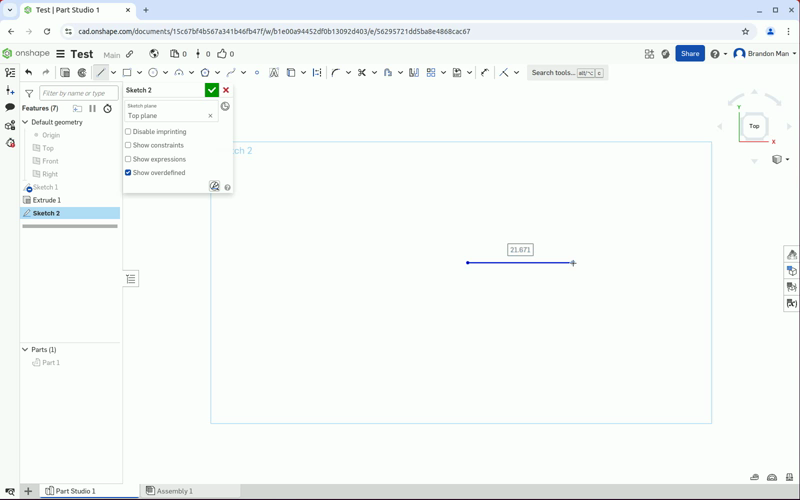
mouse_move(589, 262)
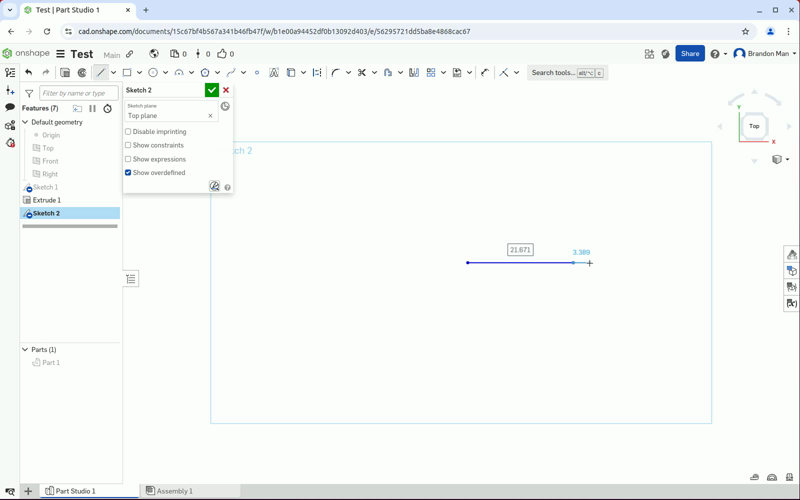
mouse_move(573, 234)
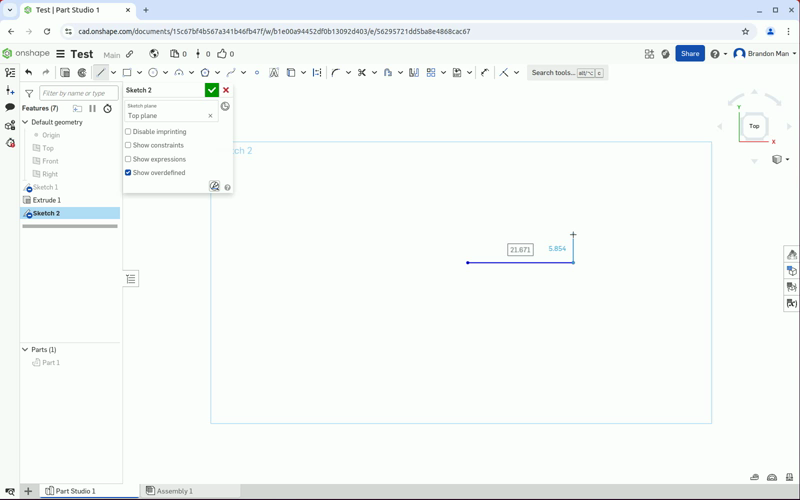
click(573, 234)
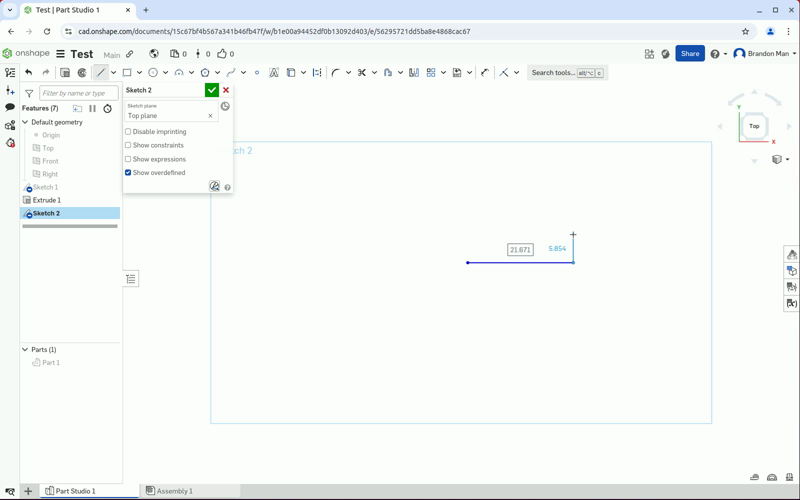
key_up(shift)
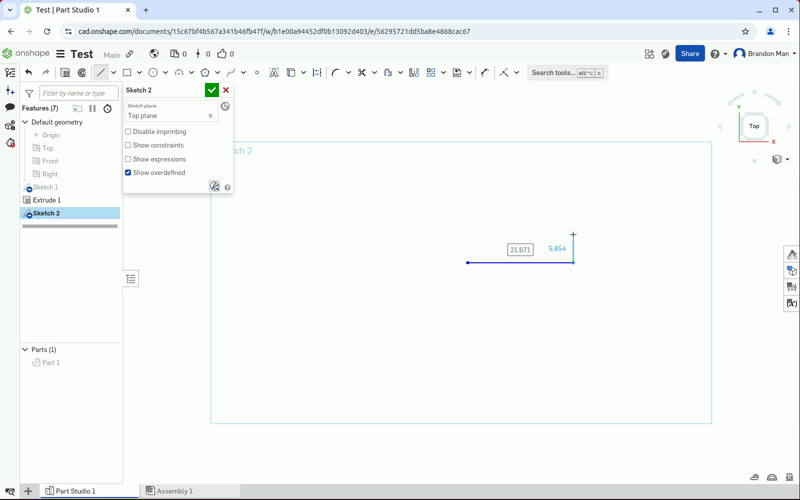
key_down(shift)
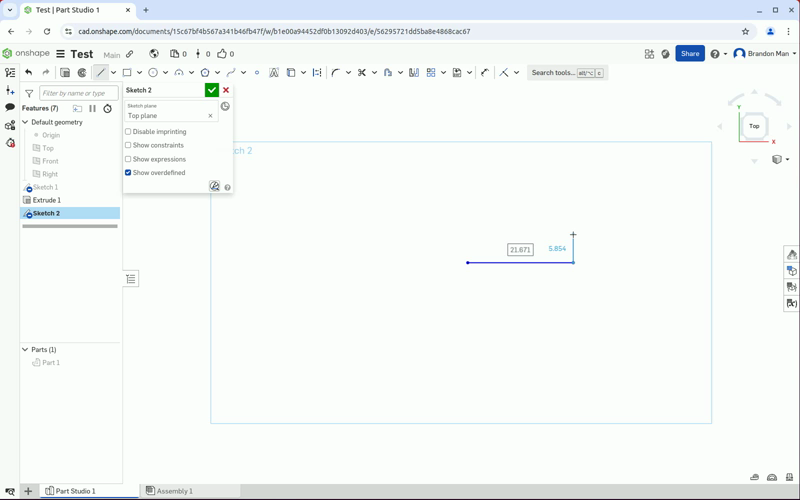
mouse_move(467, 234)
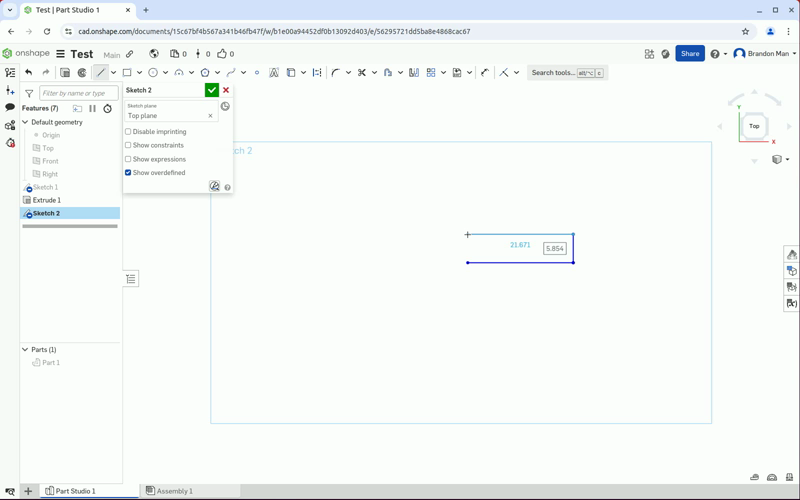
click(467, 234)
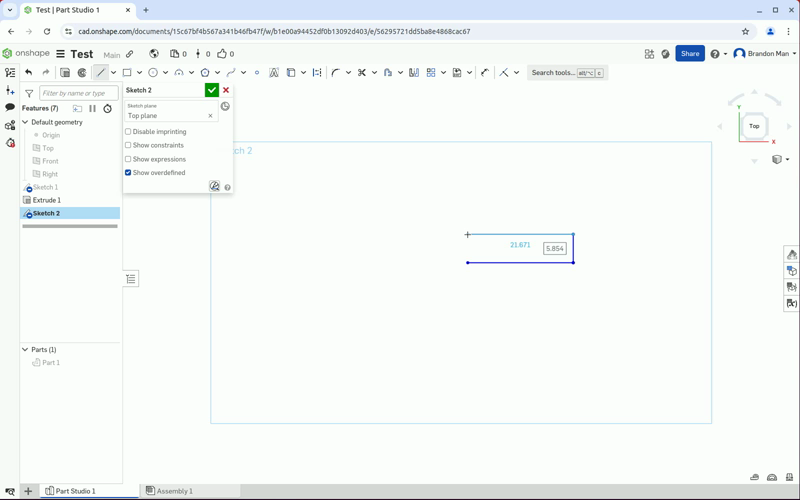
key_up(shift)
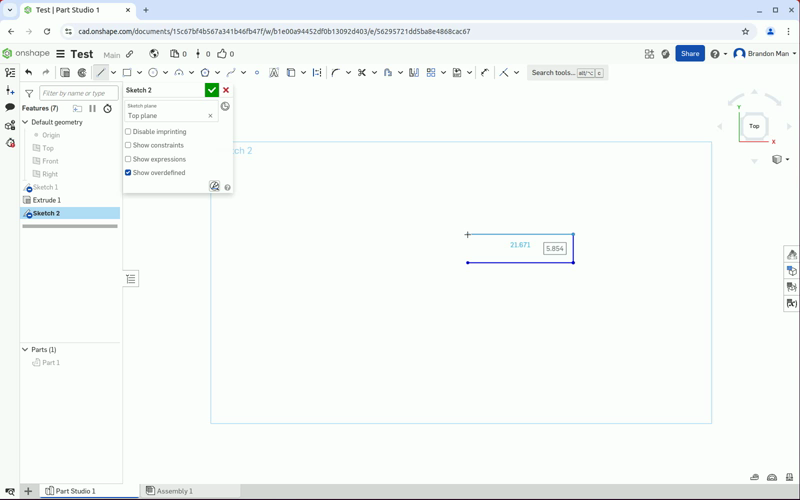
mouse_move(497, 234)
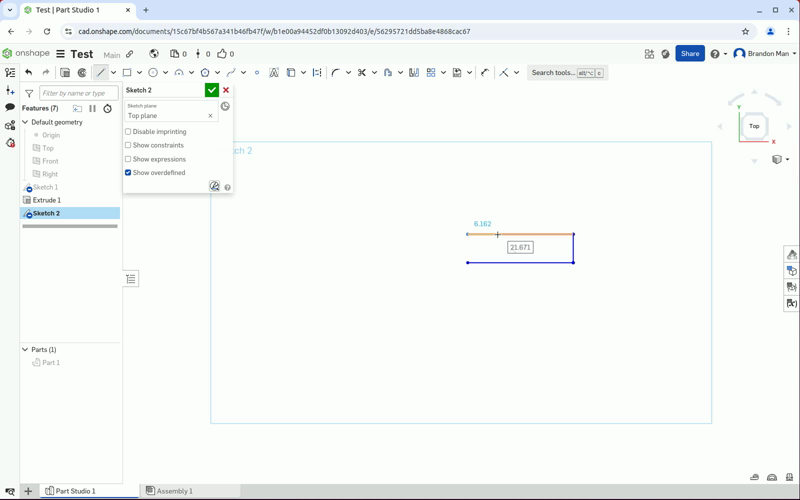
key_down(shift)
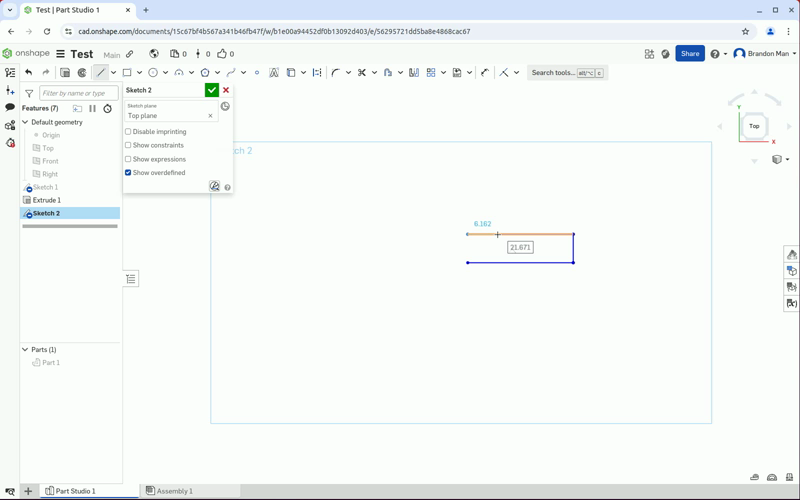
mouse_move(467, 262)
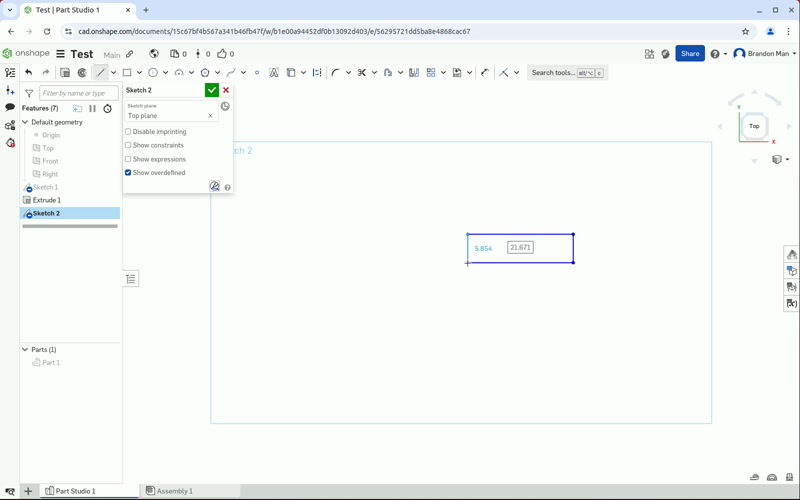
key_up(shift)
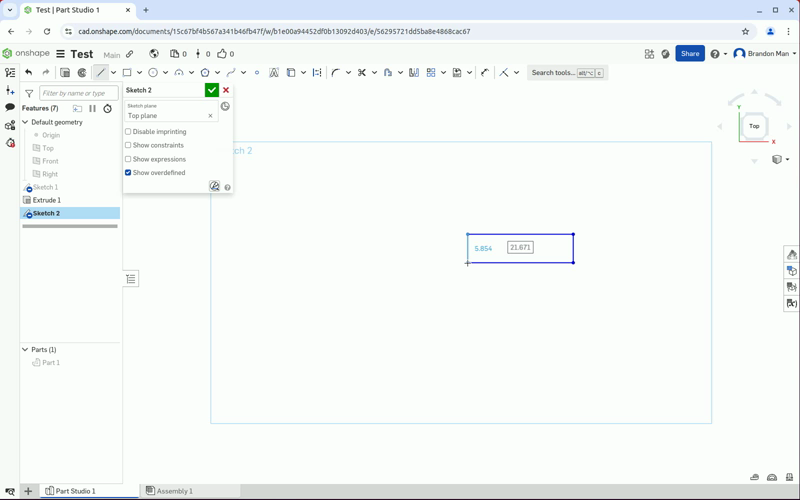
click(467, 262)
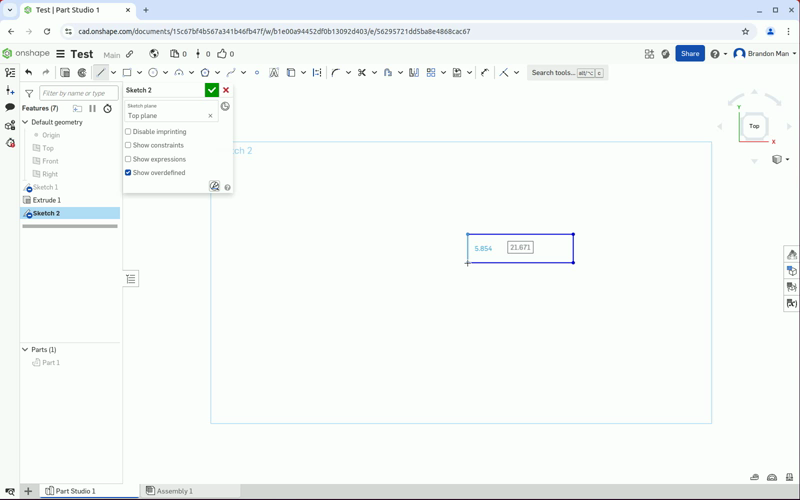
key(esc)
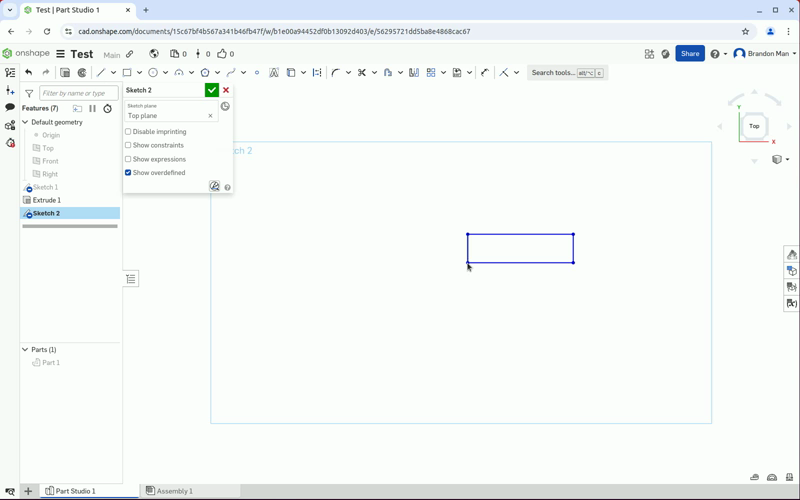
mouse_move(522, 253)
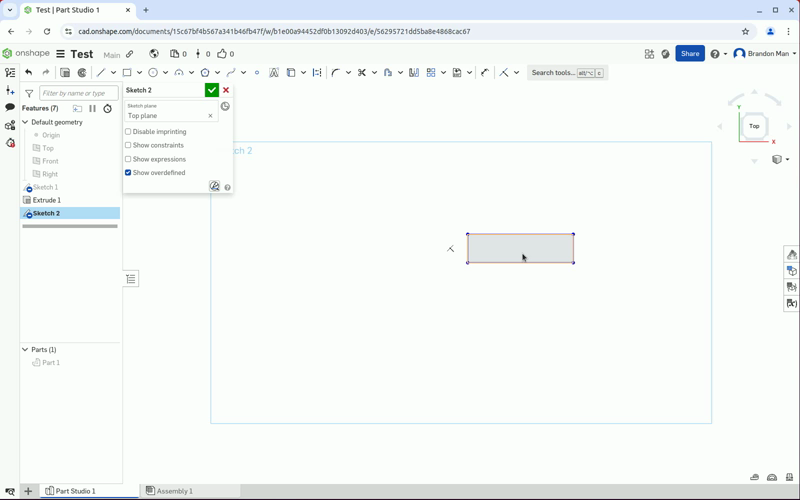
click(522, 253)
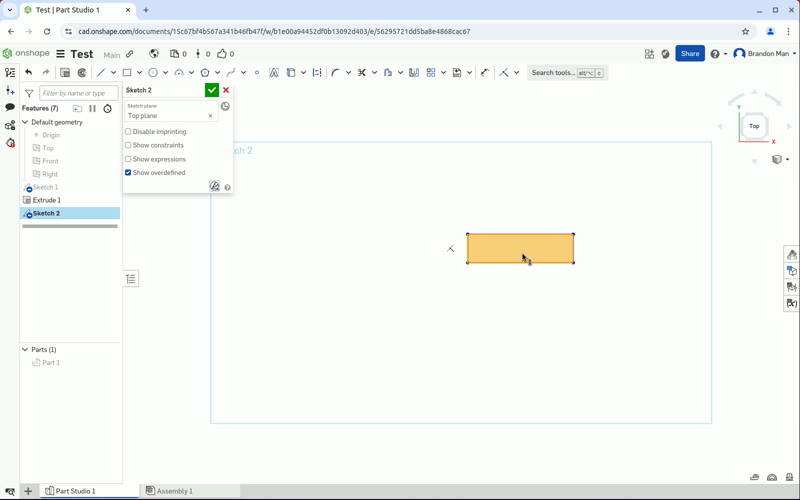
mouse_move(73, 352)
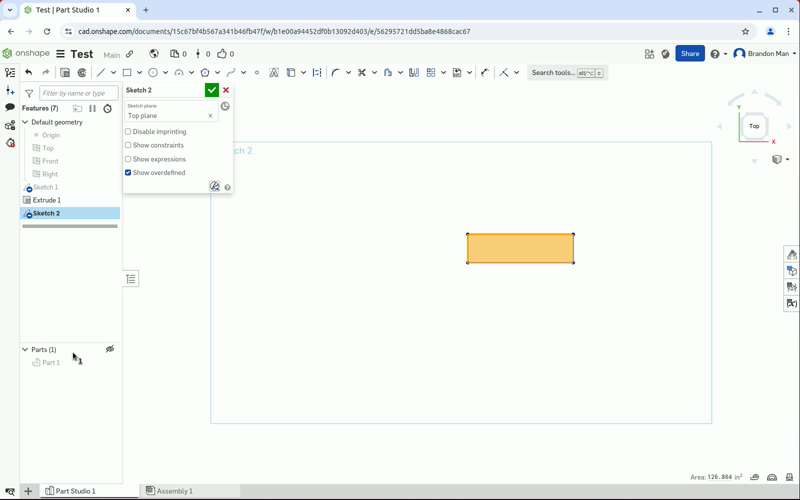
key(shift+y)
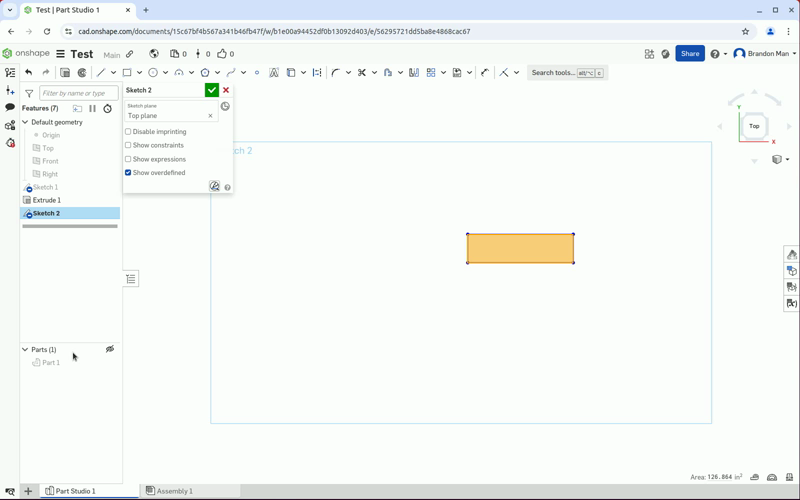
key(shift+e)
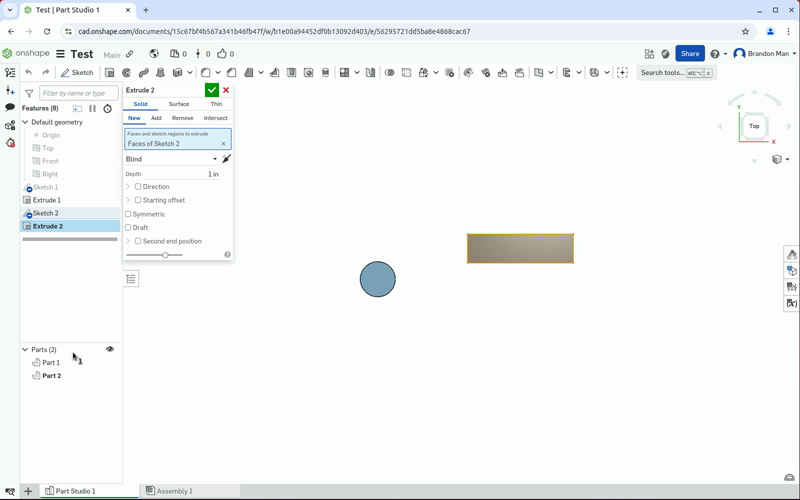
mouse_move(143, 106)
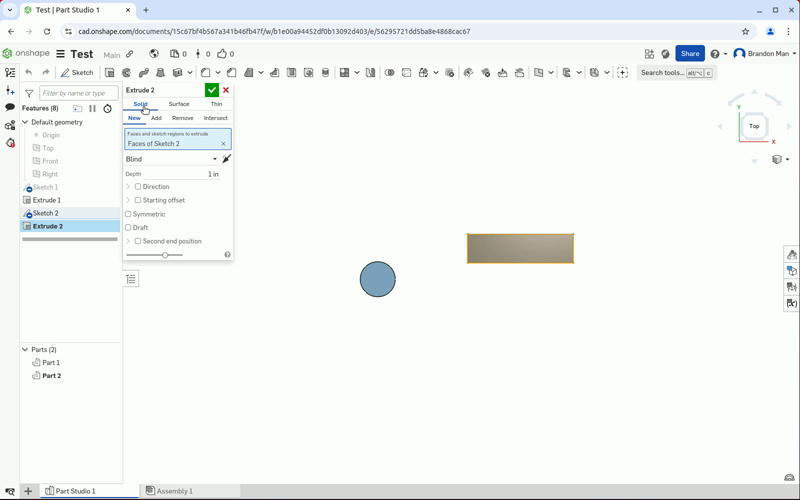
click(143, 106)
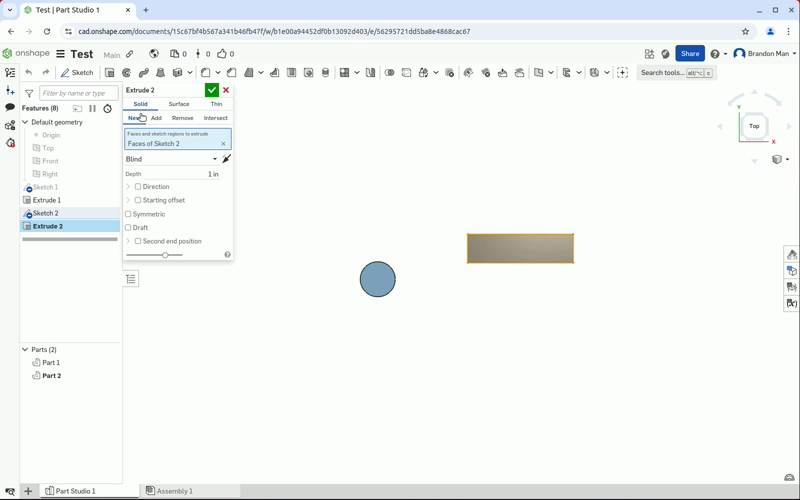
mouse_move(137, 120)
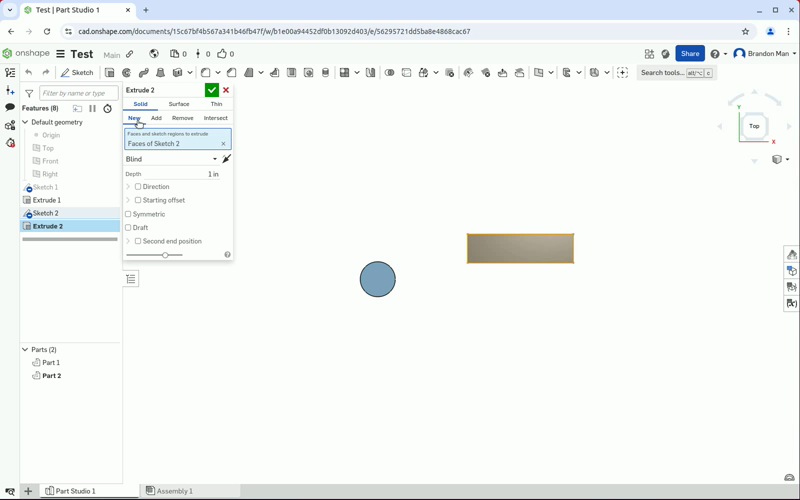
click(137, 120)
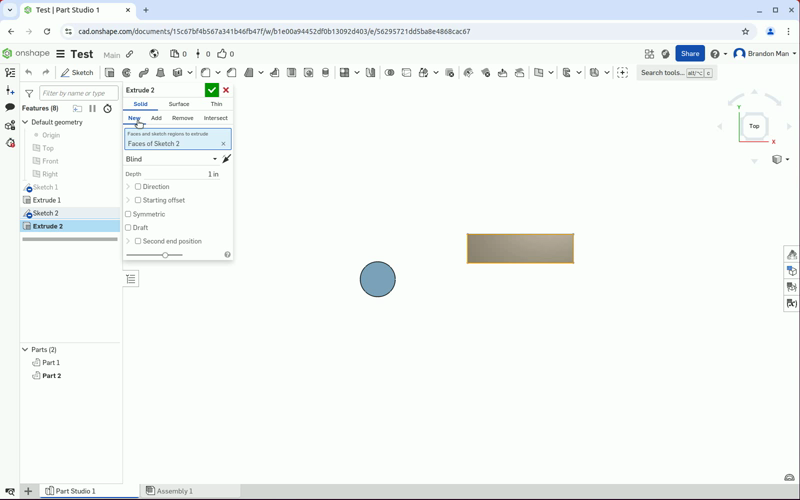
key(tab, 4)
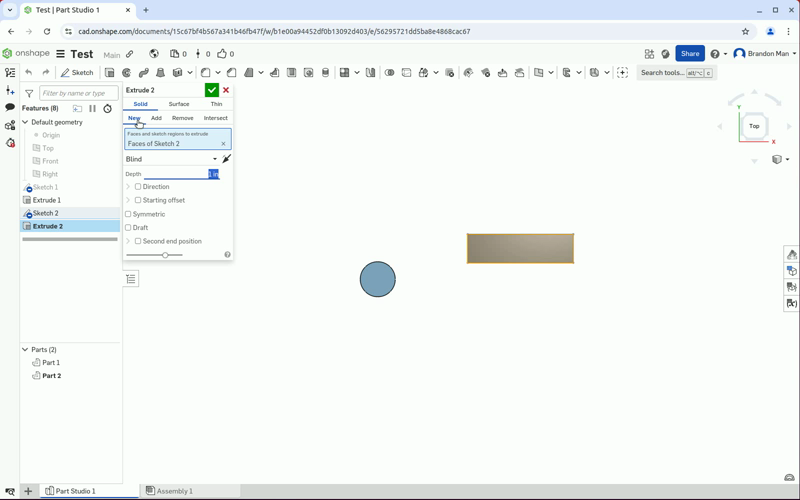
text(10.591)
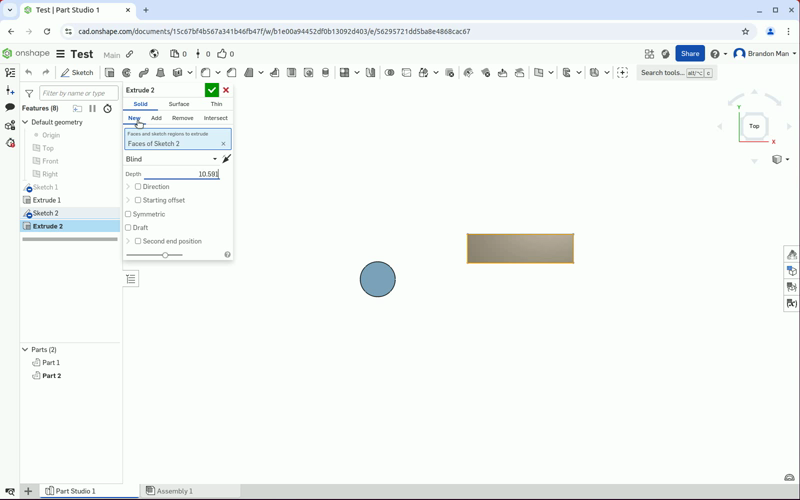
key(enter)
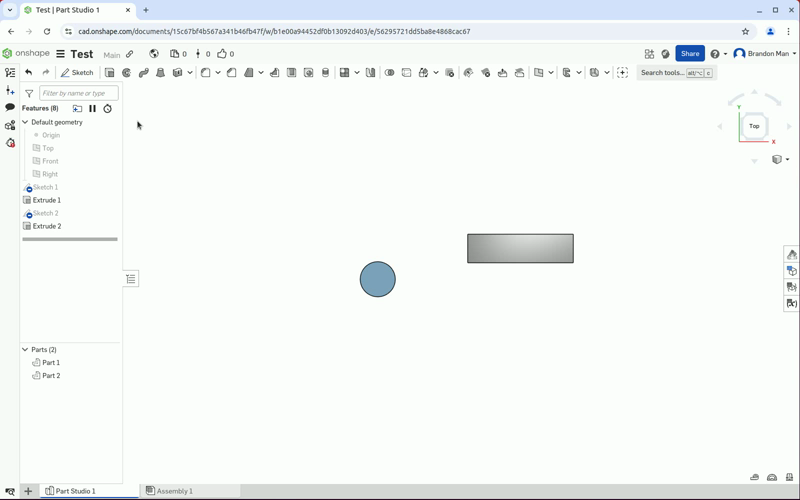
key(shift+h)
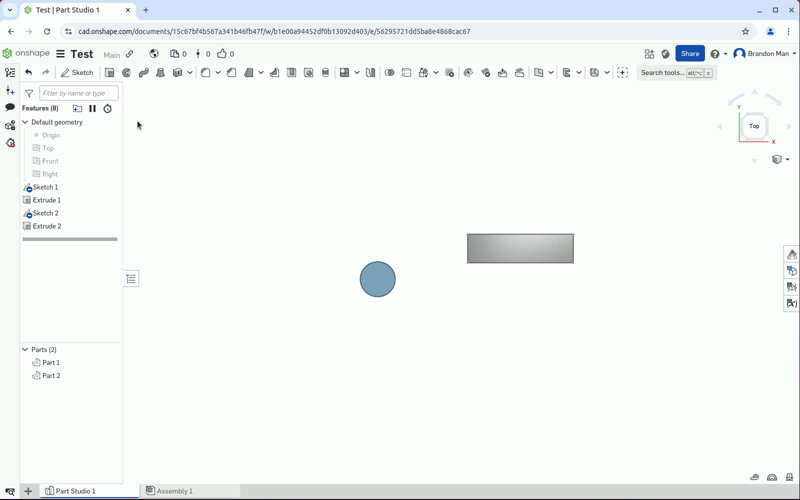
key(shift+h)
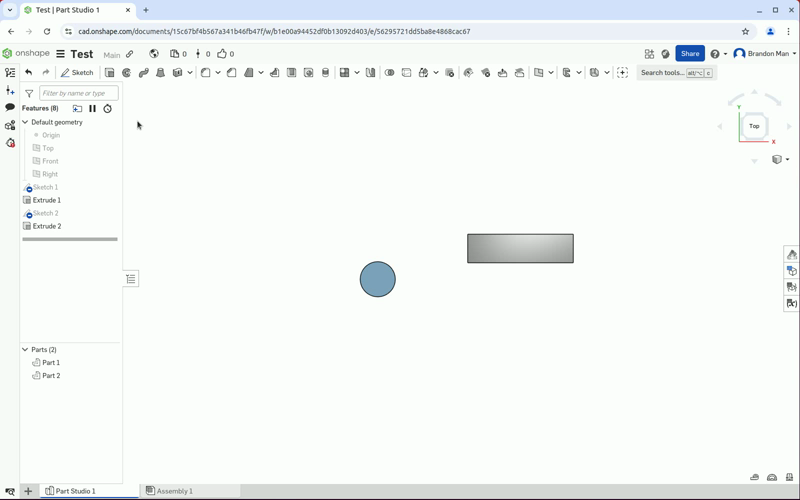
mouse_move(73, 189)
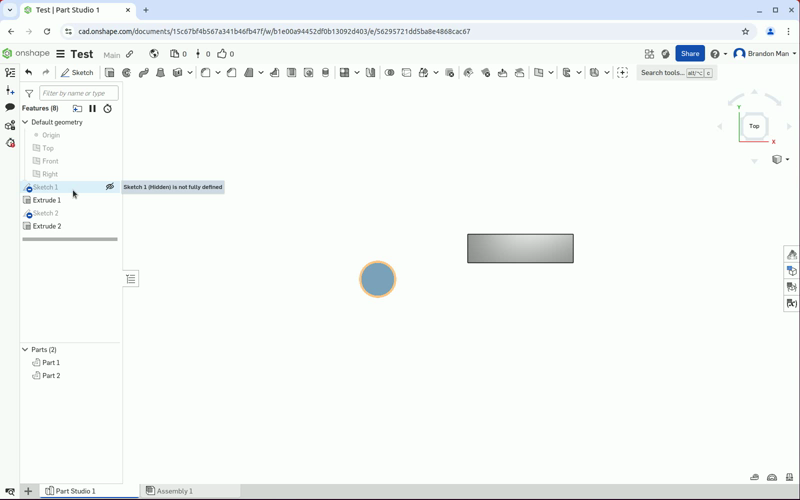
click(73, 189)
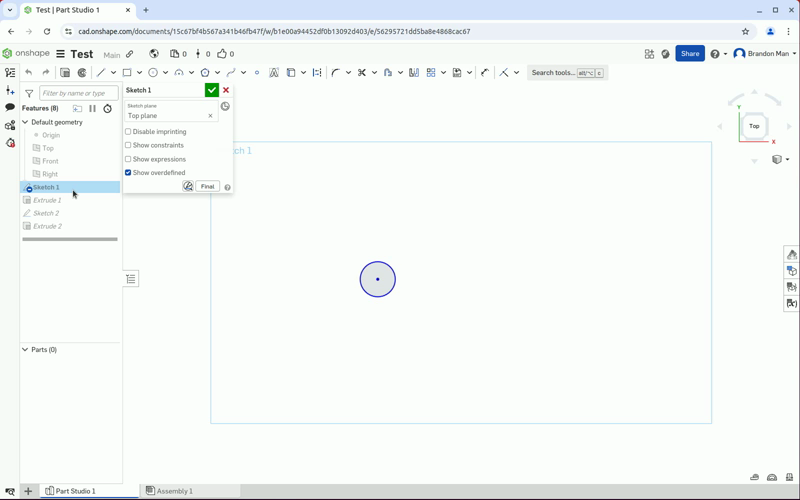
mouse_move(229, 92)
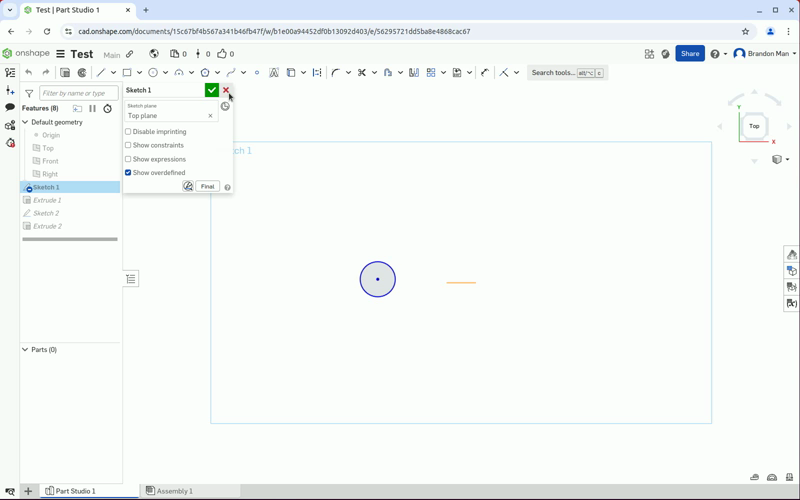
click(229, 92)
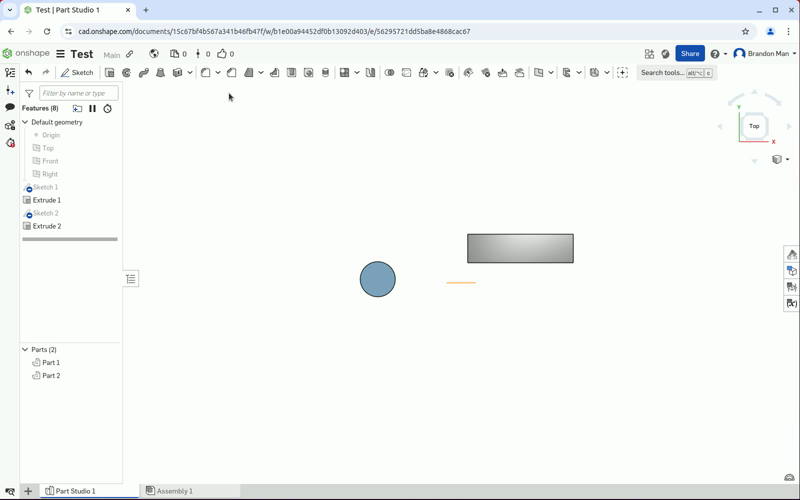
mouse_move(73, 352)
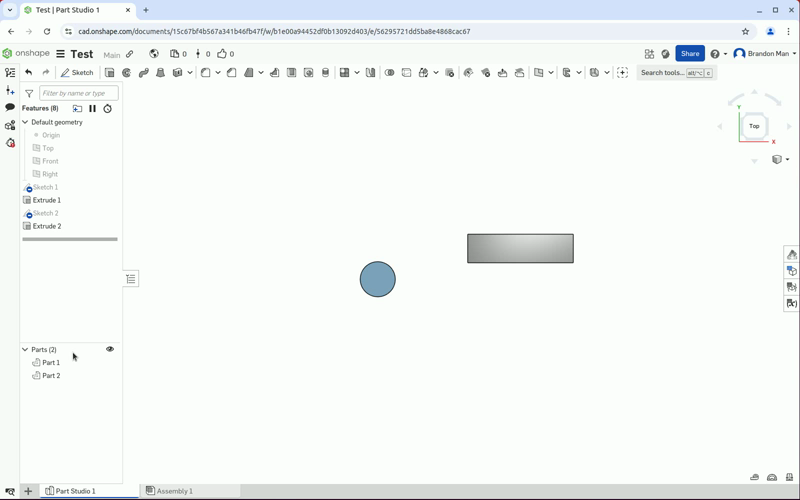
key(y)
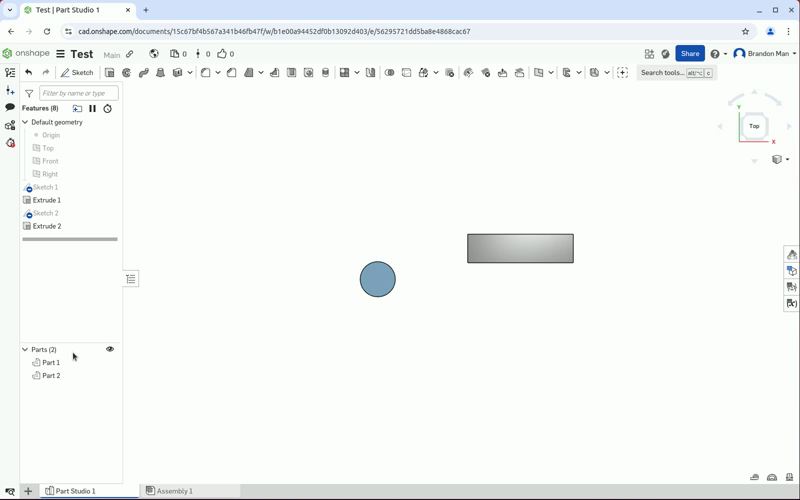
key(shift+p)
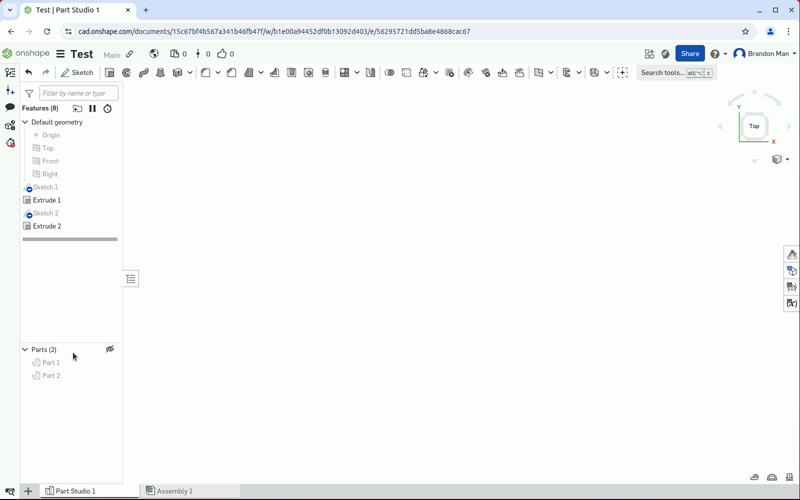
key(space)
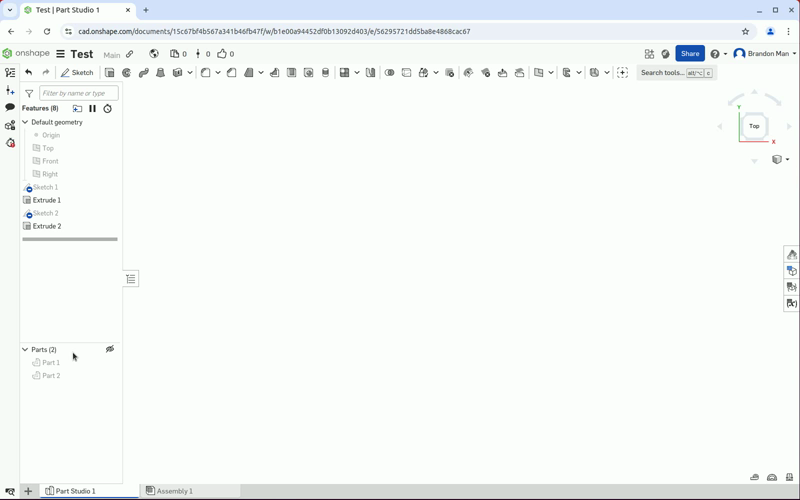
key_down(shift)
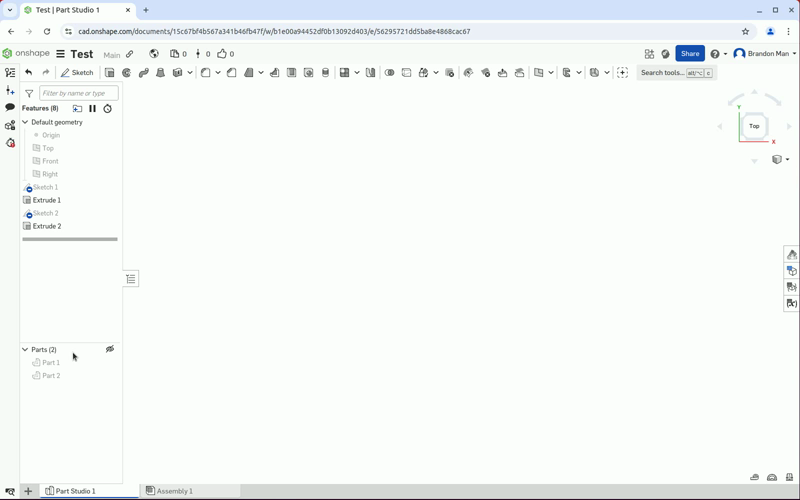
key(up)
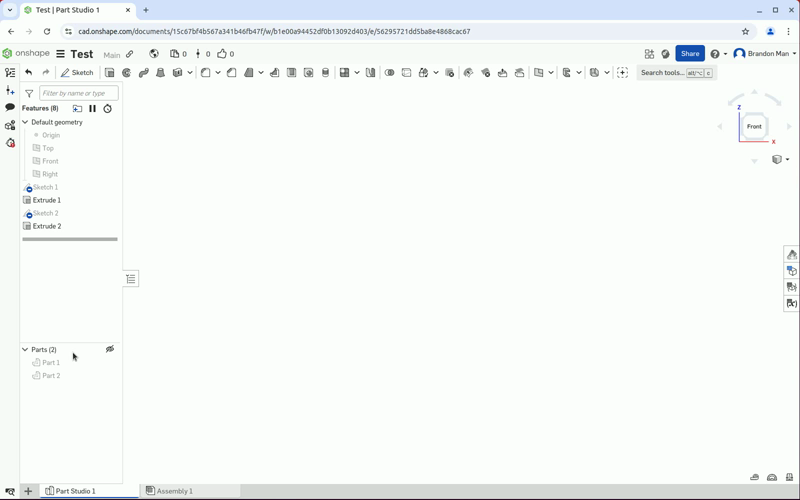
key_up(shift)
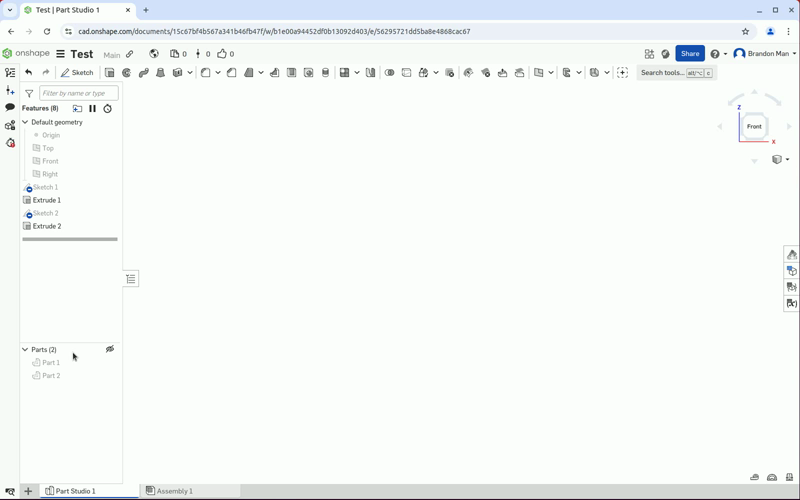
key(space)
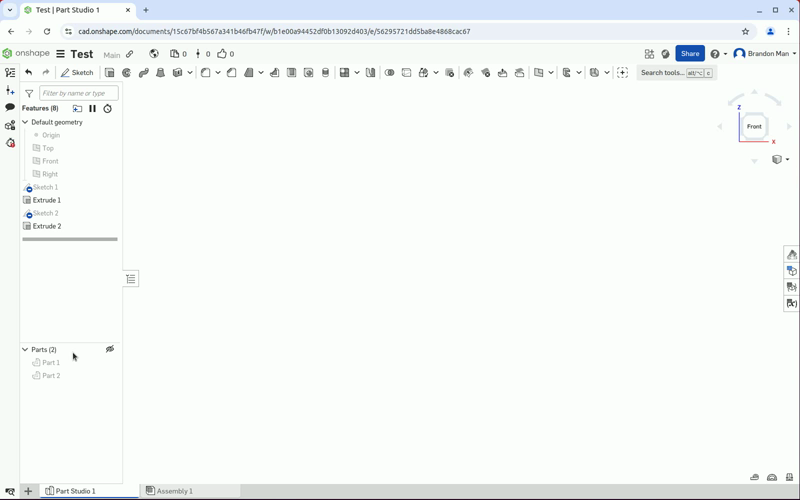
key_down(shift)
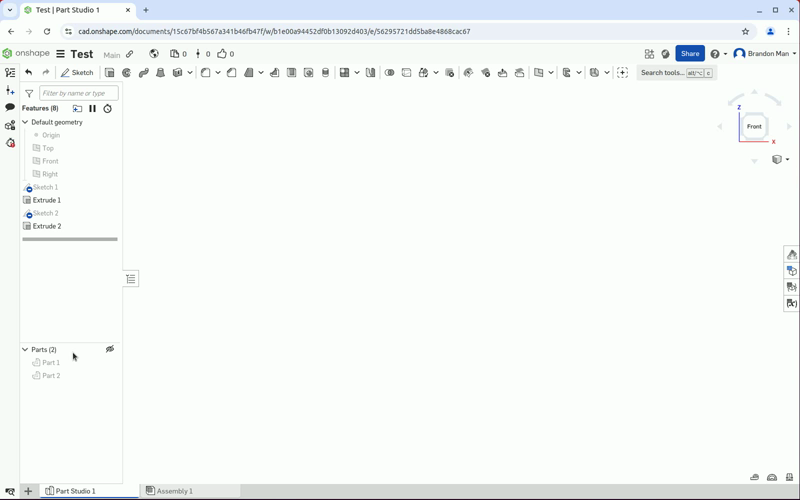
key(left)
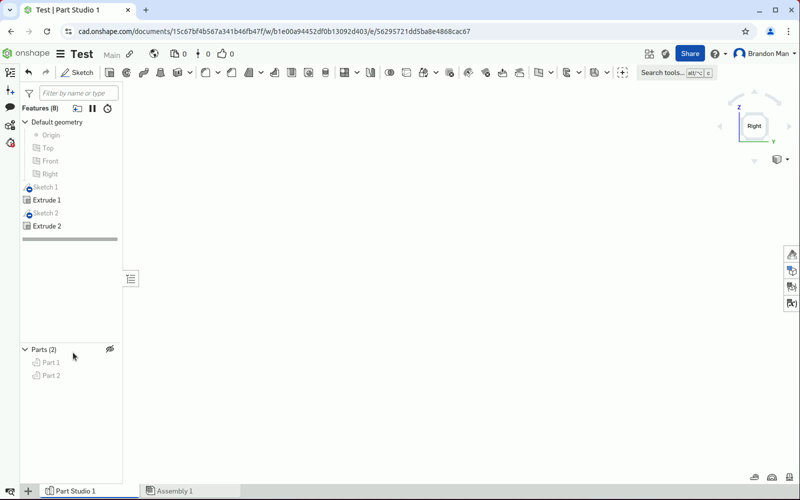
key_up(shift)
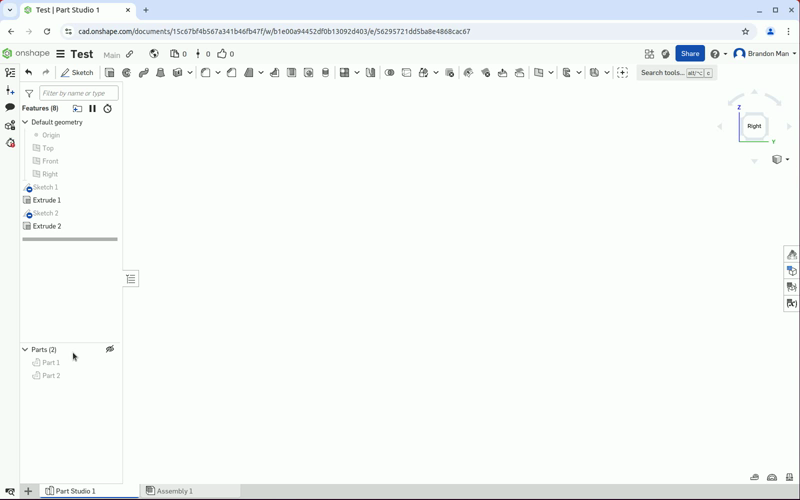
mouse_move(73, 352)
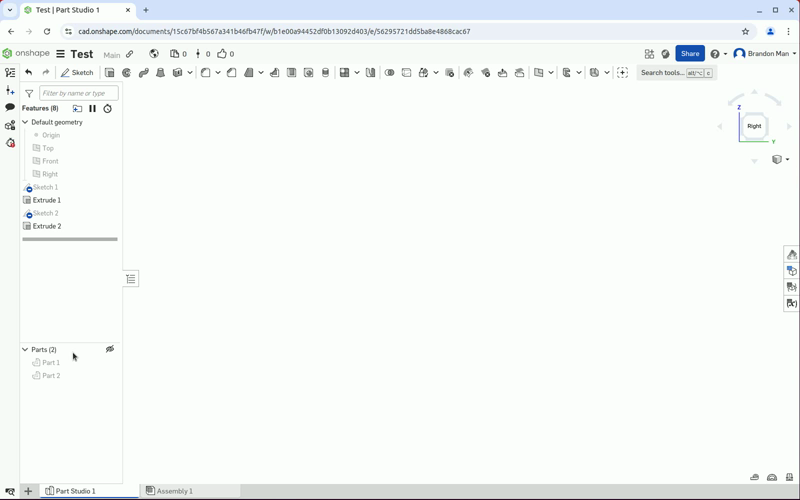
key(shift+y)
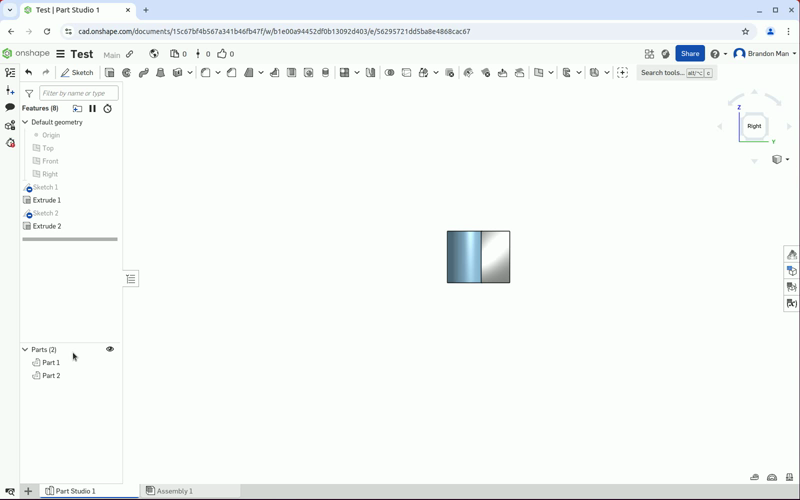
mouse_move(541, 75)
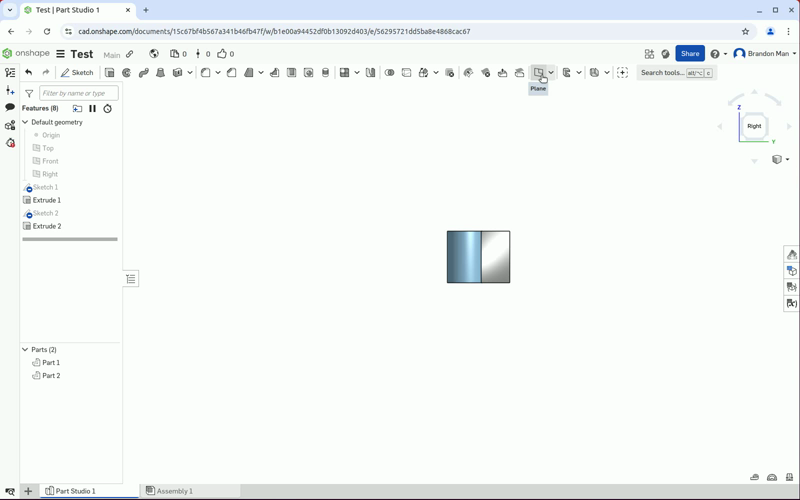
click(541, 75)
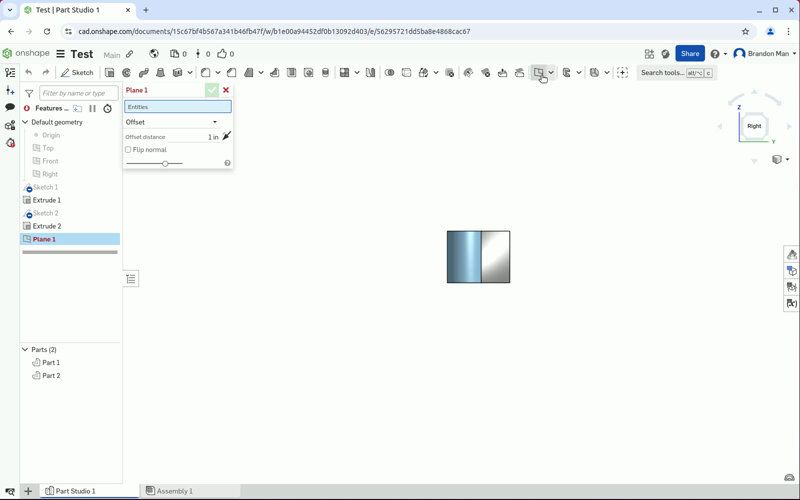
mouse_move(73, 176)
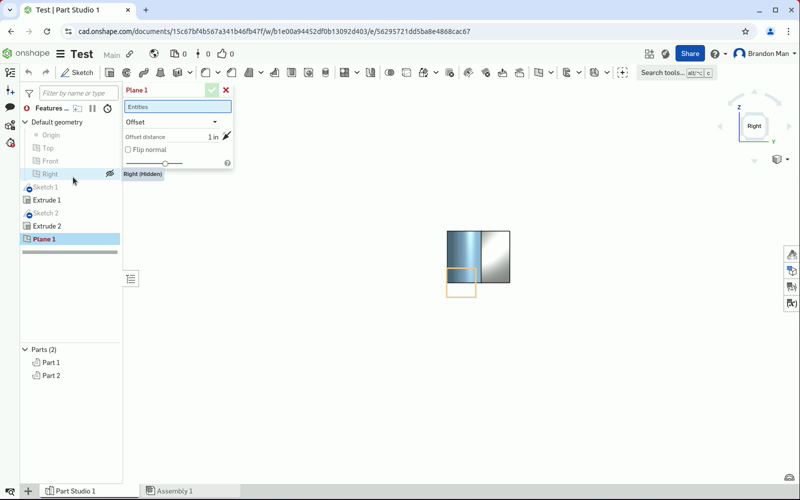
click(73, 176)
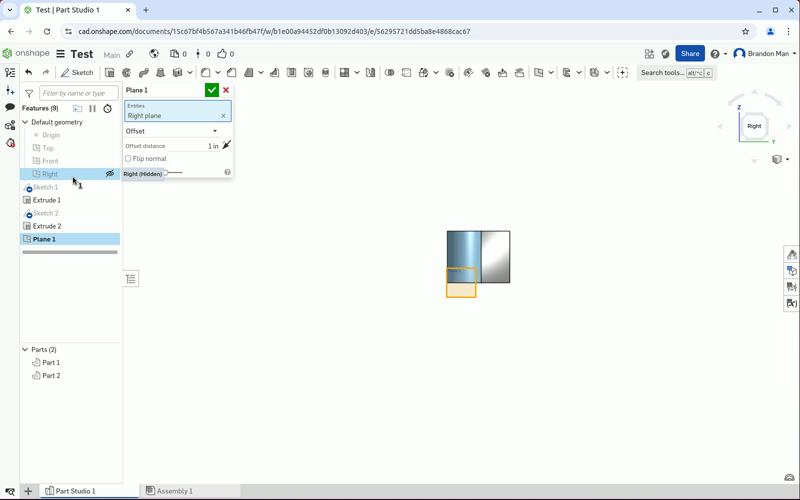
key(tab, 2)
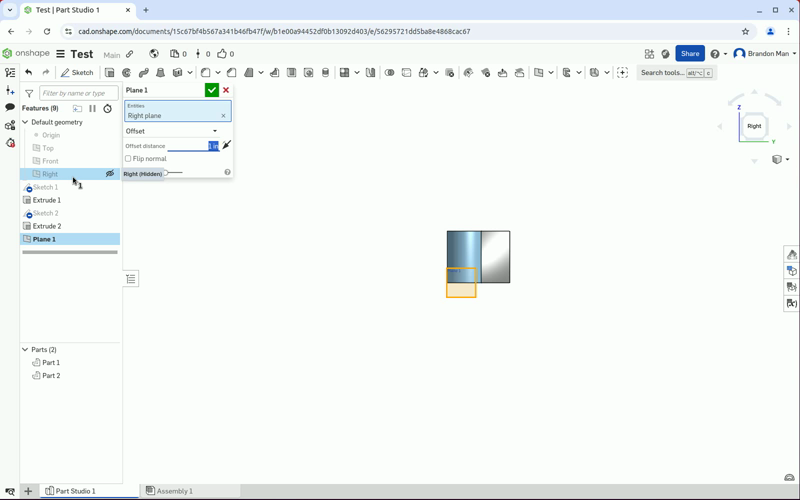
text(1.448)
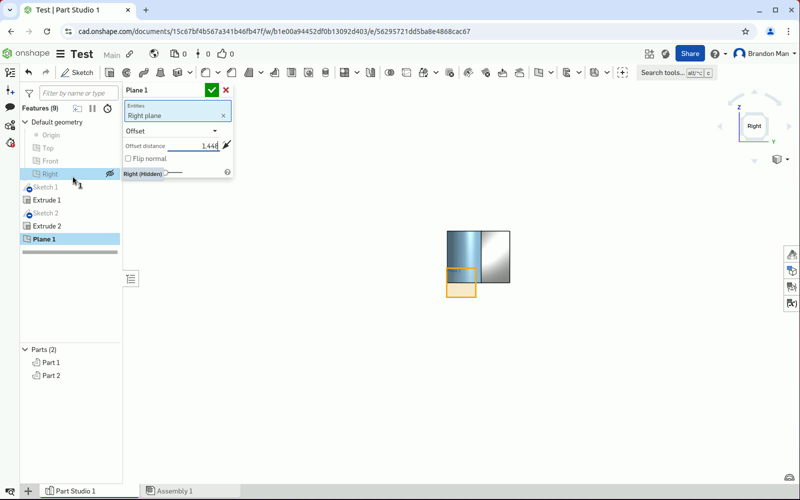
key(enter, 2)
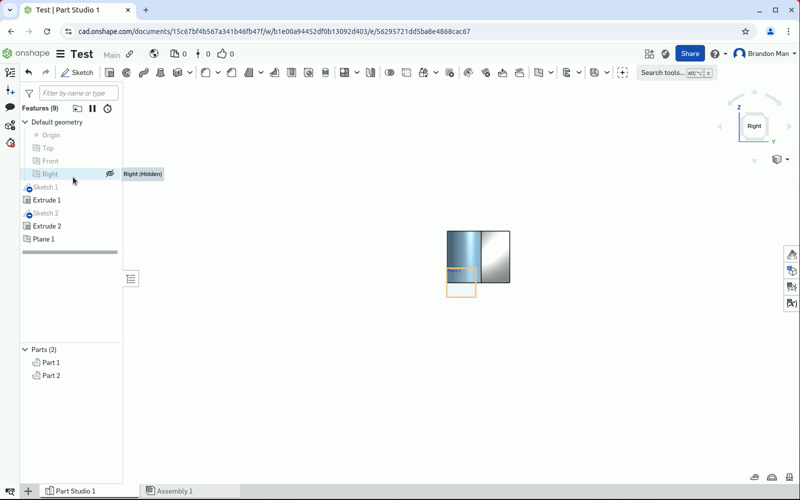
key(shift+s)
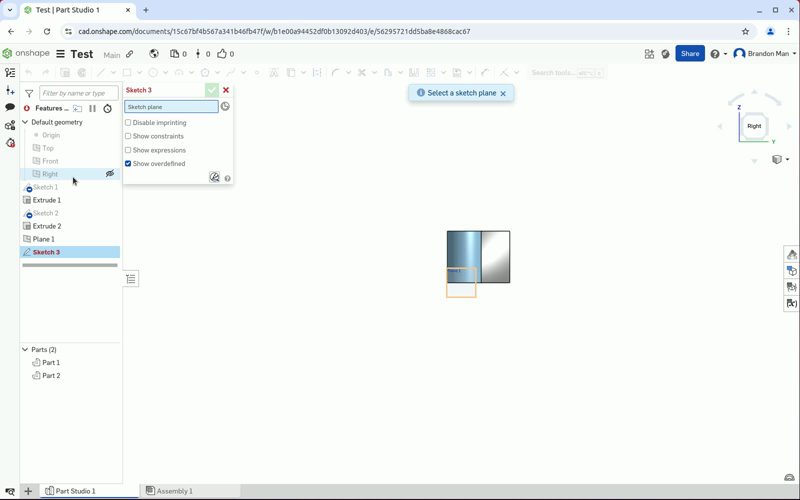
mouse_move(73, 241)
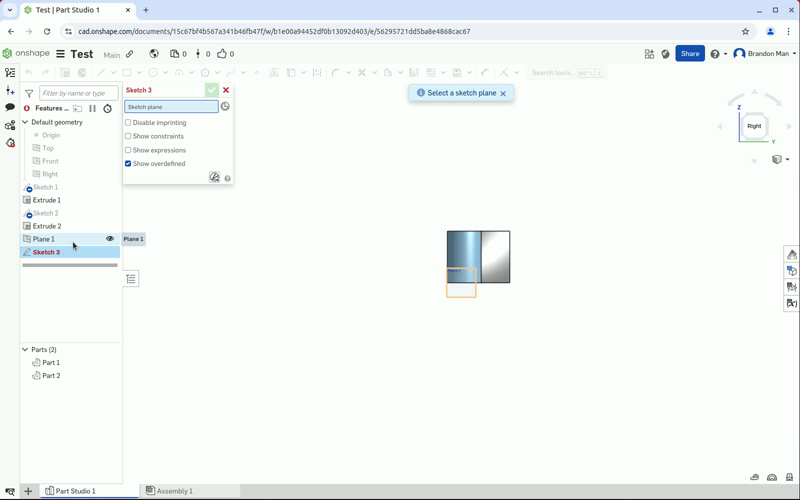
click(73, 241)
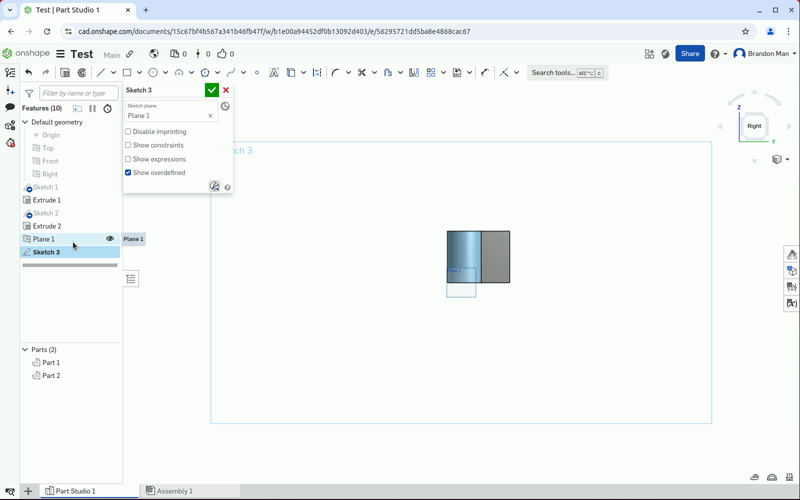
mouse_move(73, 352)
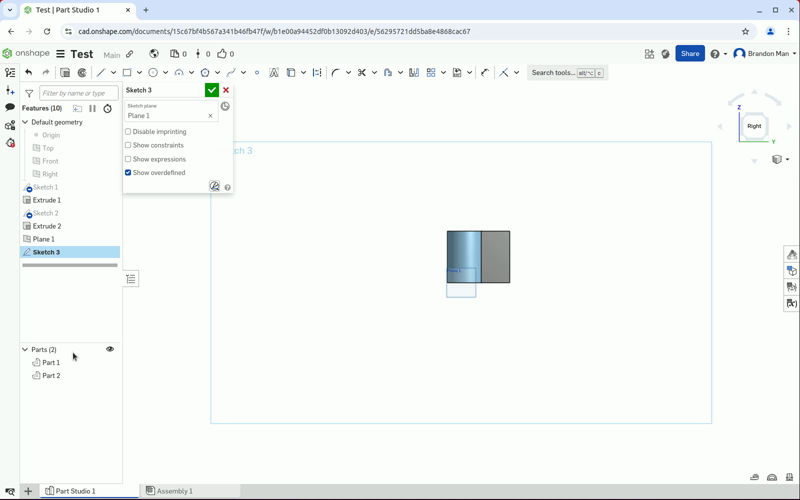
key(y)
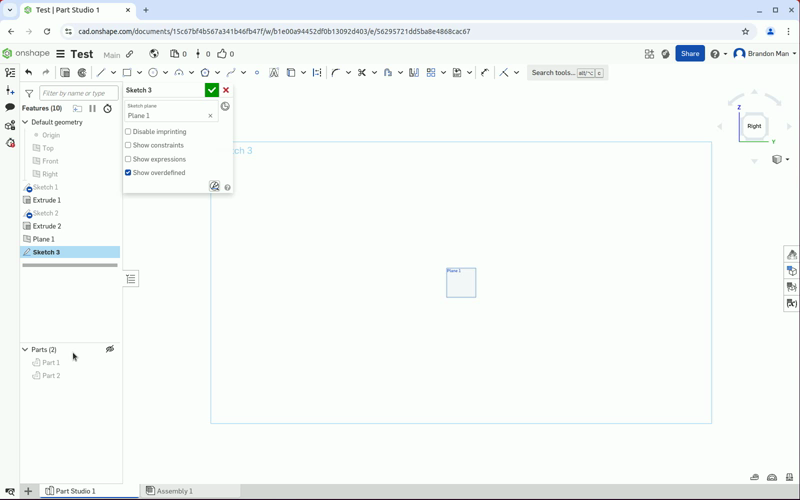
key(c)
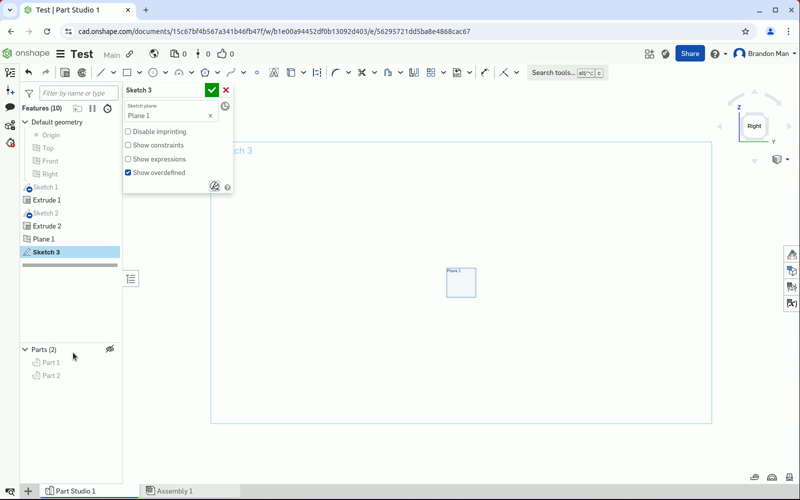
key_down(shift)
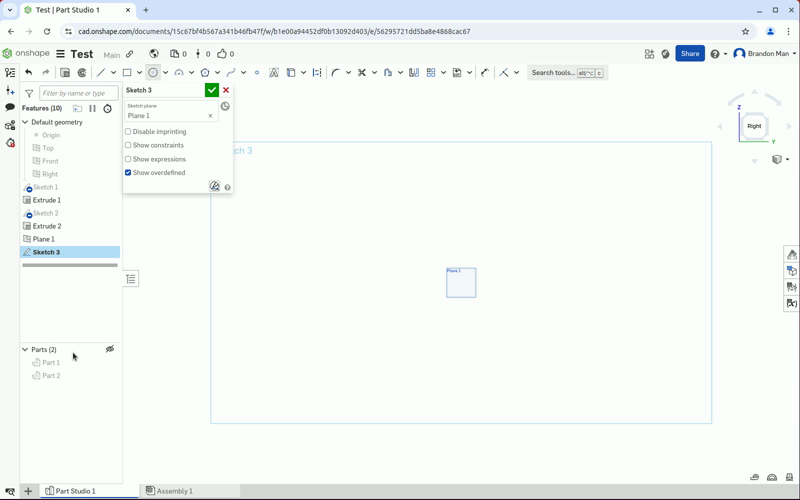
mouse_move(495, 255)
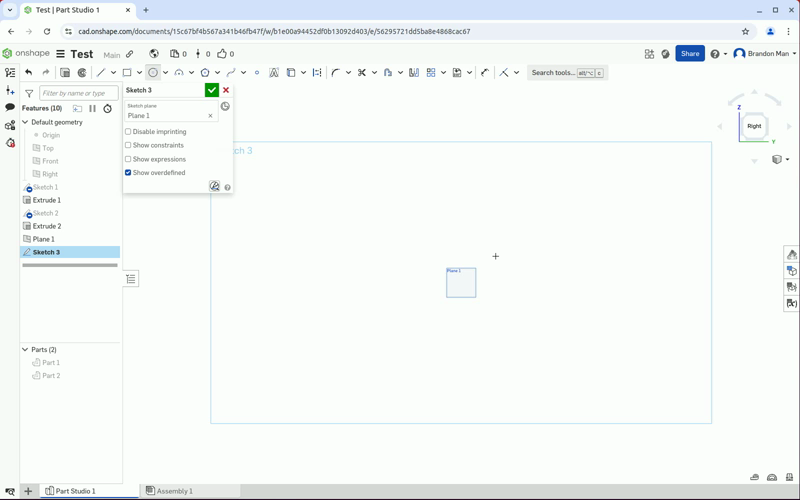
click(495, 255)
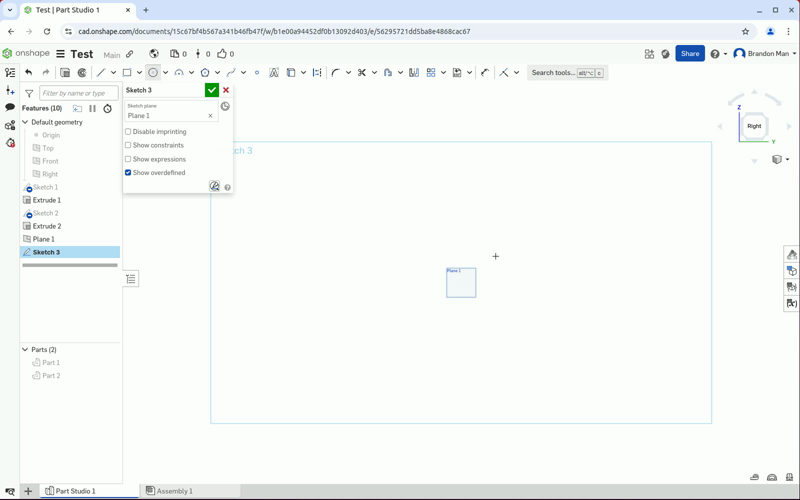
key_up(shift)
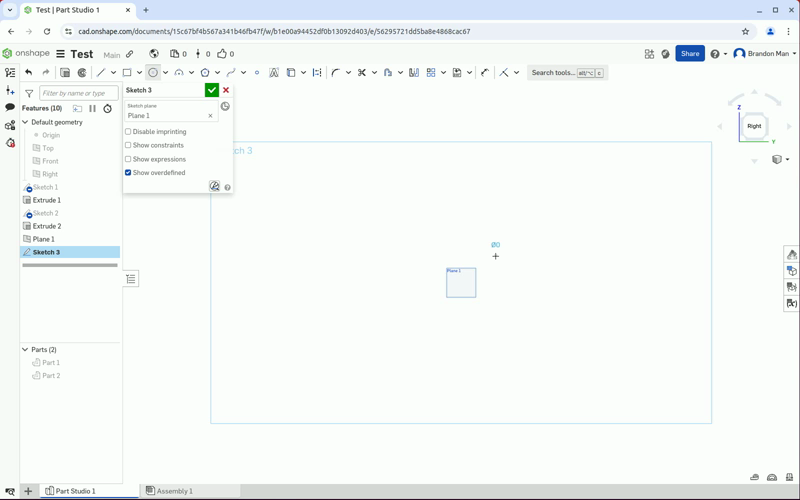
mouse_move(507, 255)
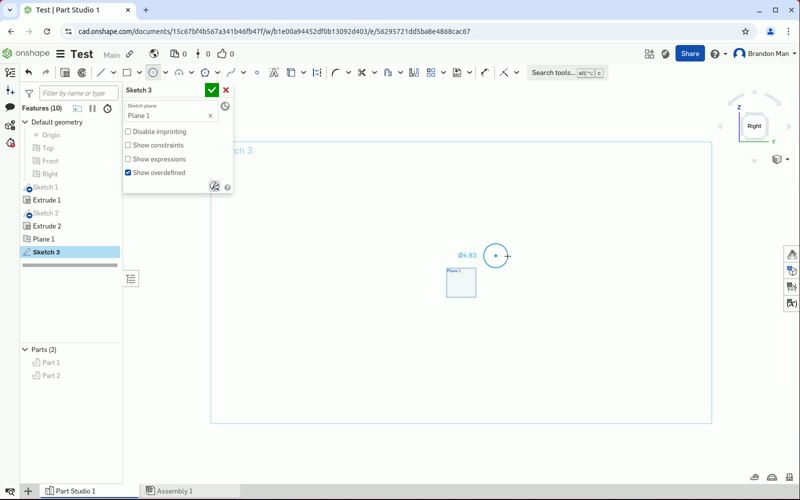
click(507, 255)
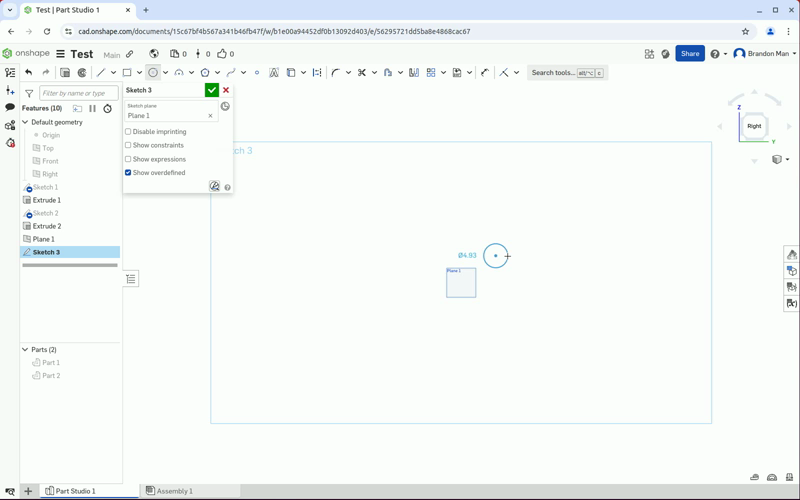
key(esc)
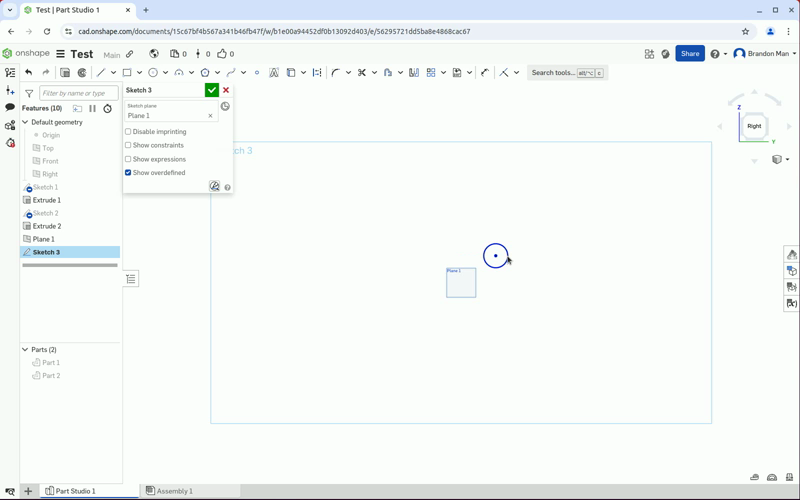
mouse_move(500, 252)
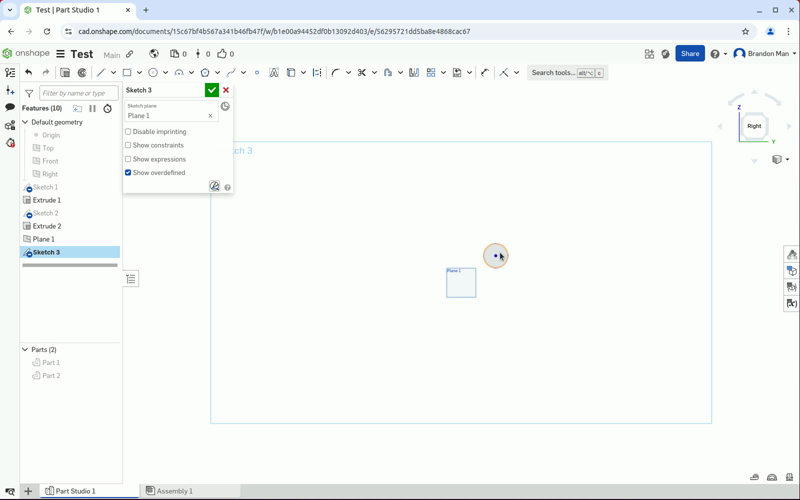
scroll(6)
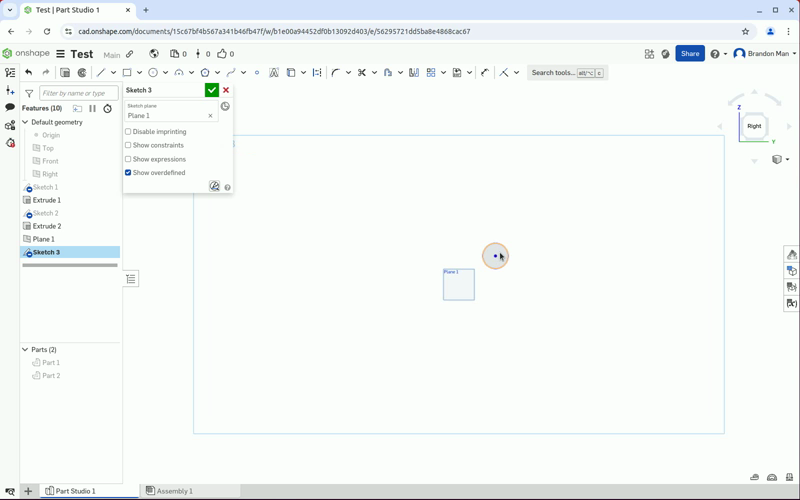
scroll(6)
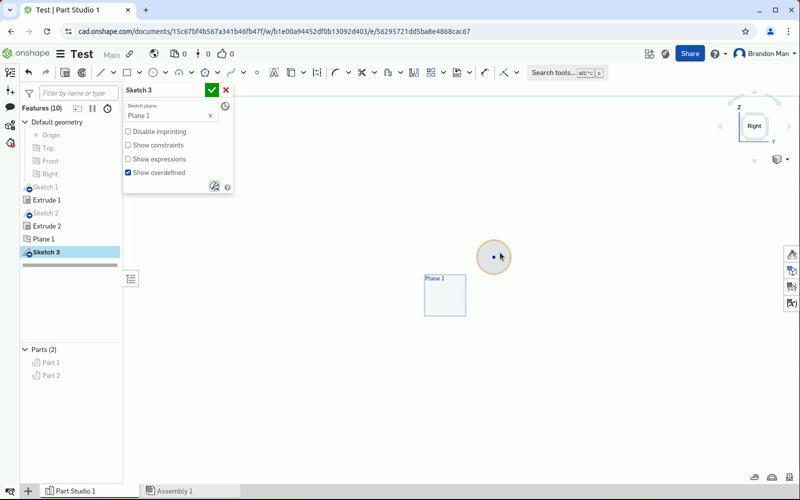
scroll(6)
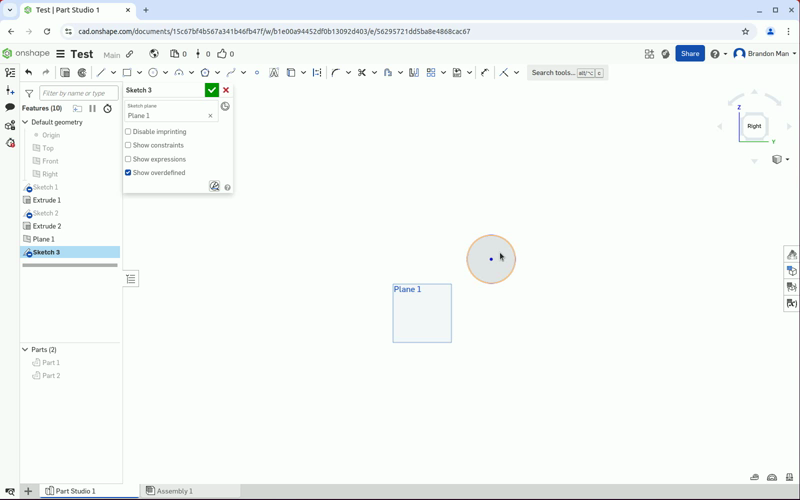
scroll(6)
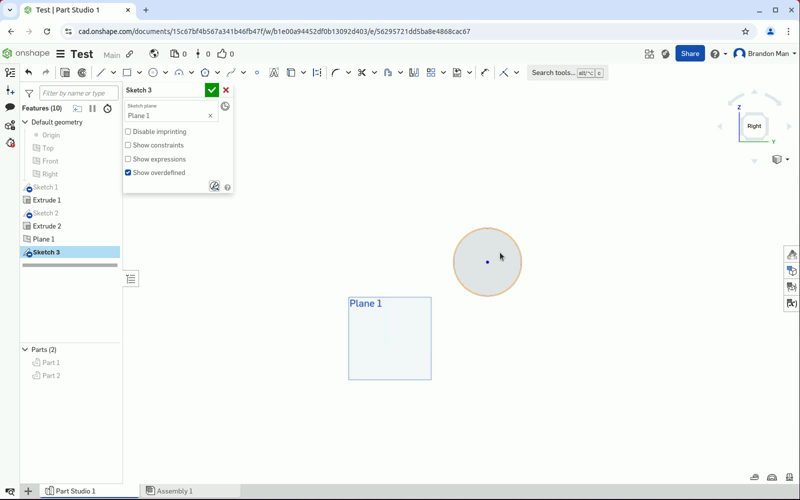
scroll(6)
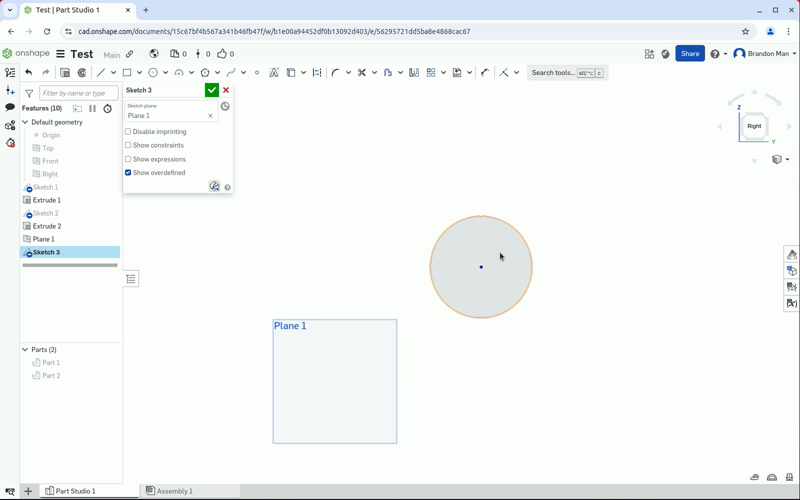
scroll(6)
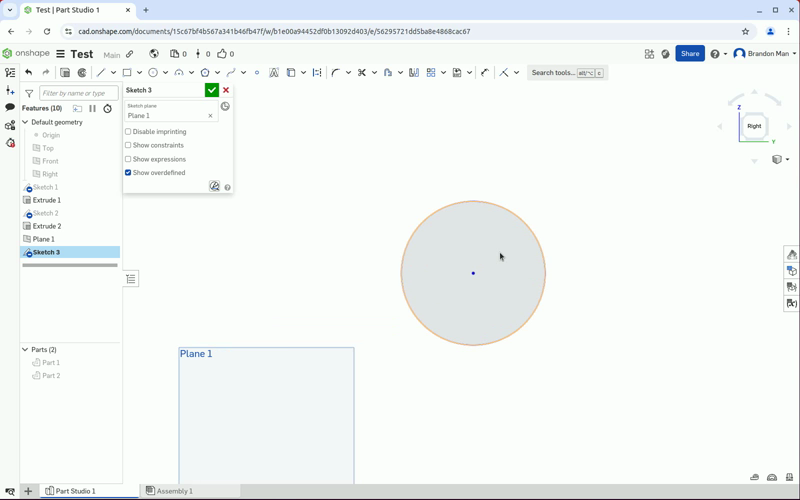
scroll(6)
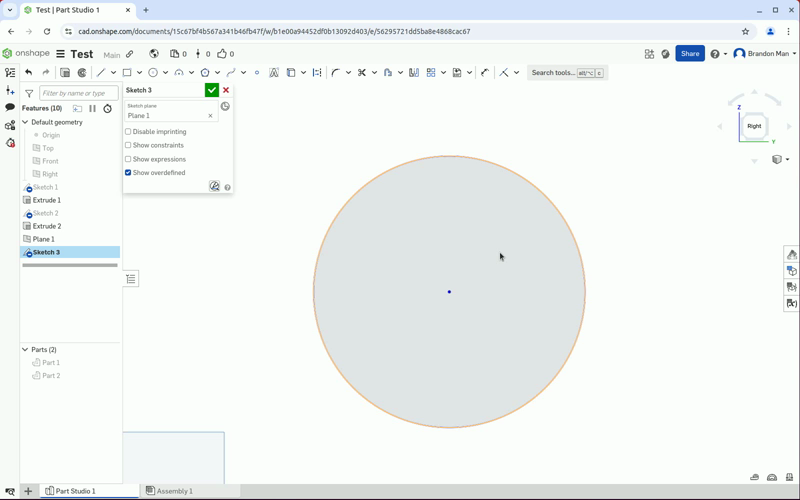
click(500, 252)
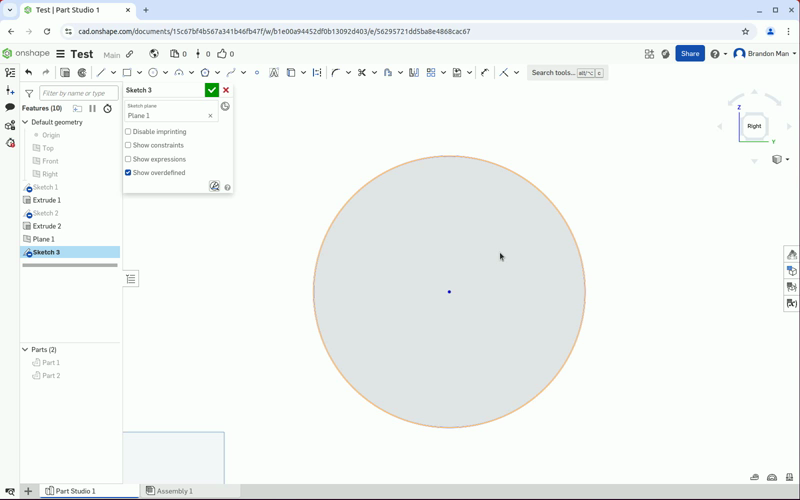
scroll(-6)
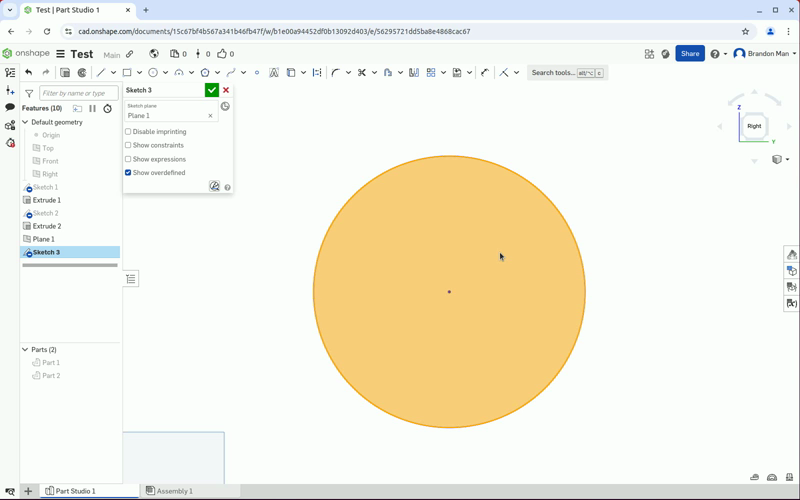
scroll(-6)
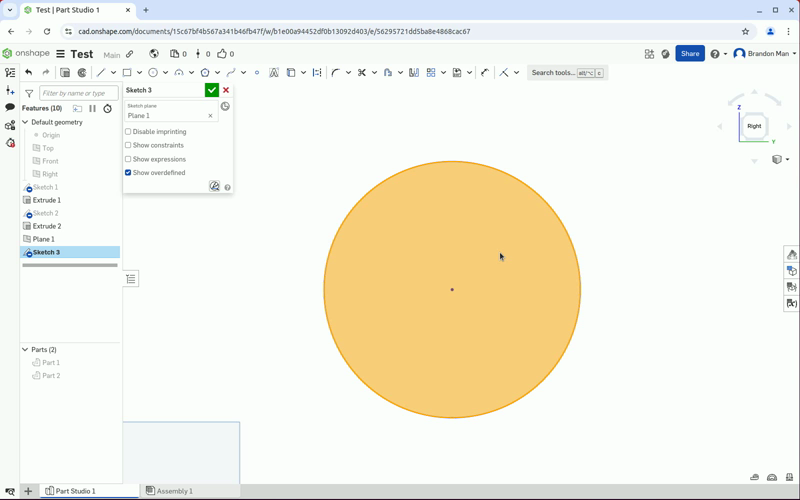
scroll(-6)
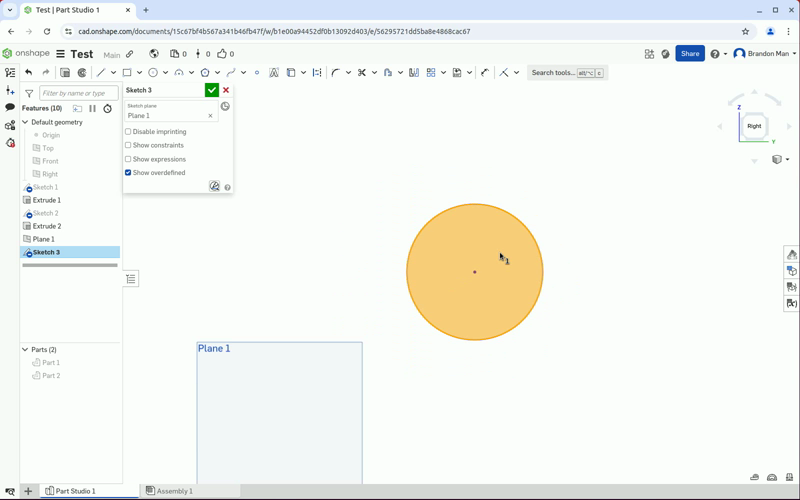
scroll(-6)
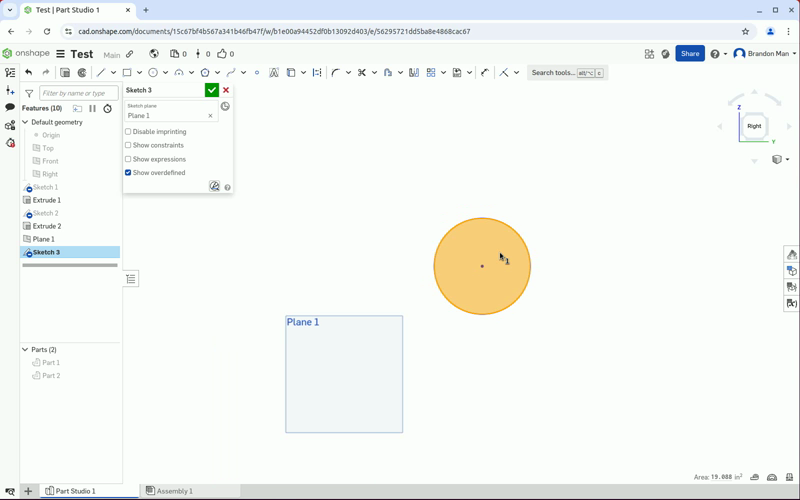
scroll(-6)
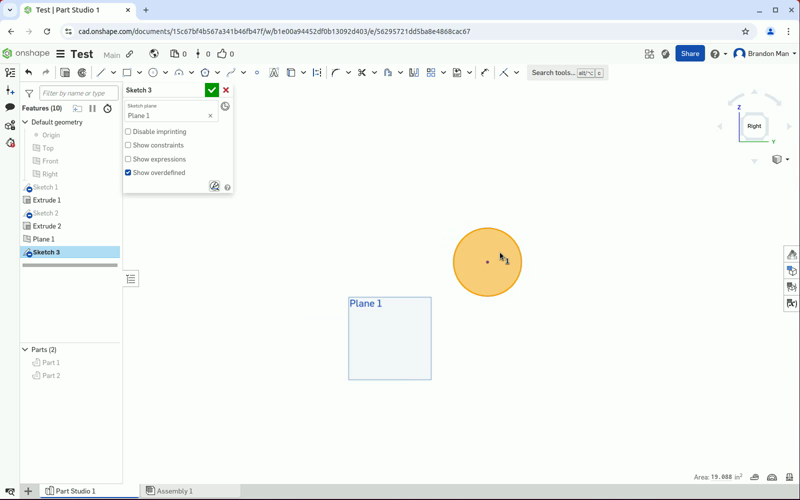
scroll(-6)
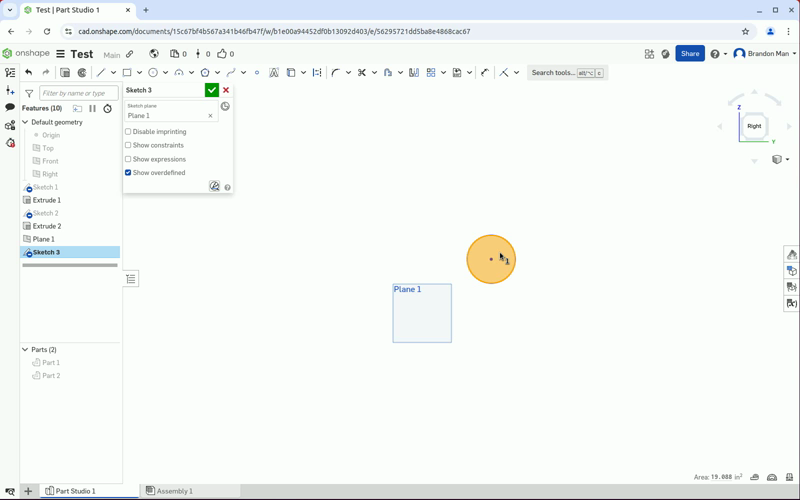
scroll(-6)
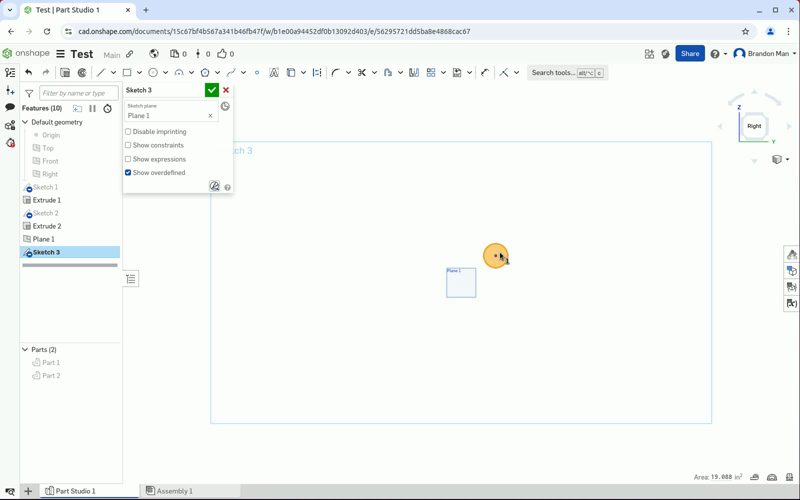
mouse_move(73, 352)
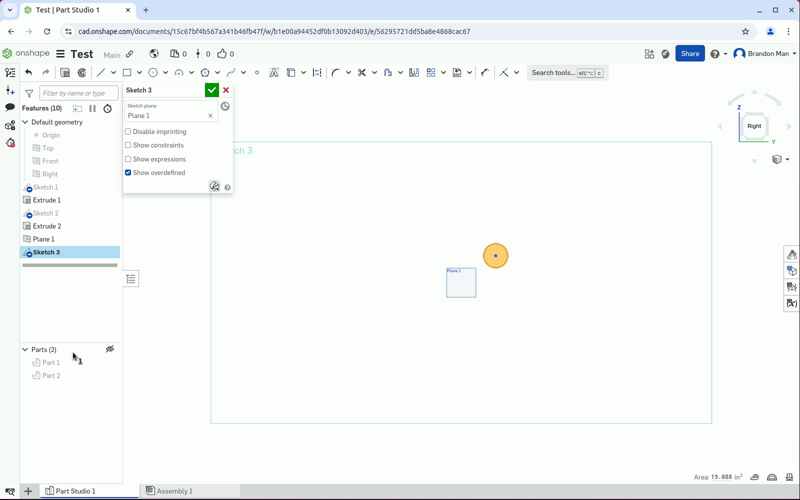
key(shift+y)
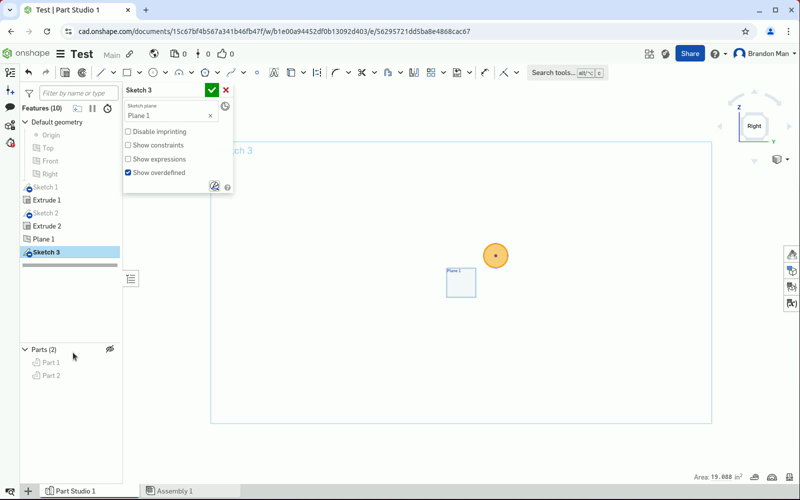
key(shift+e)
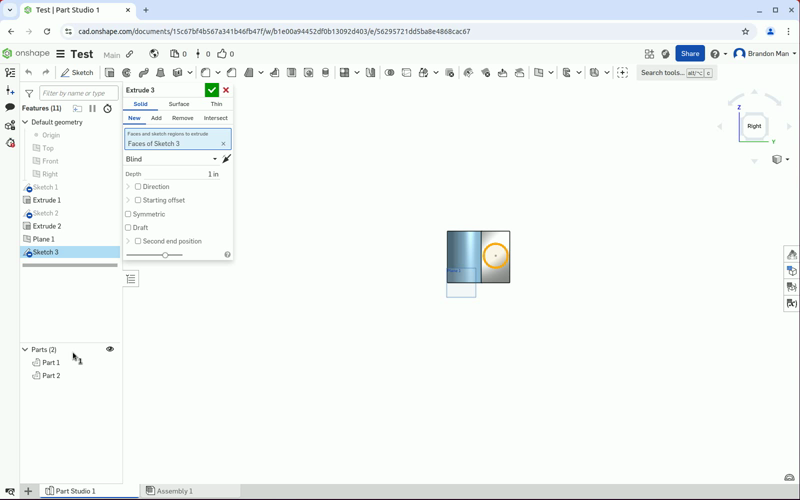
mouse_move(143, 106)
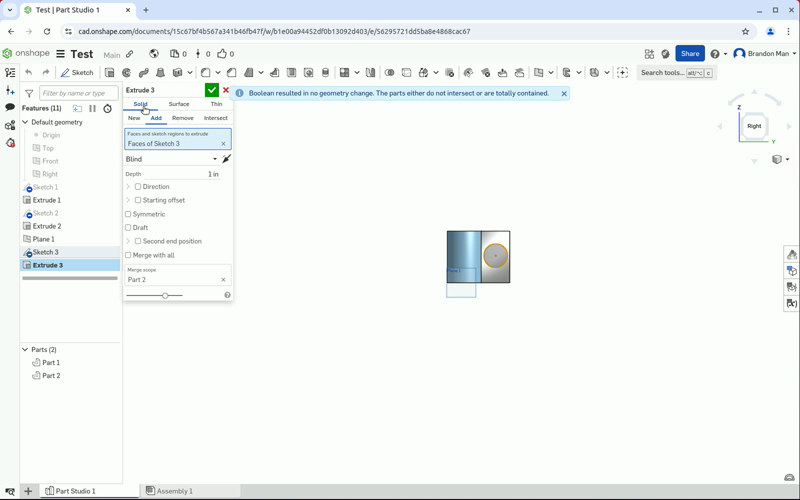
click(143, 106)
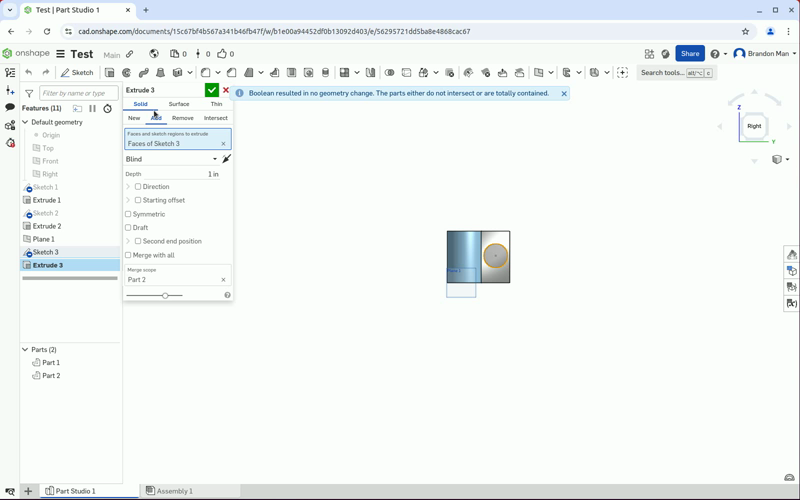
mouse_move(186, 120)
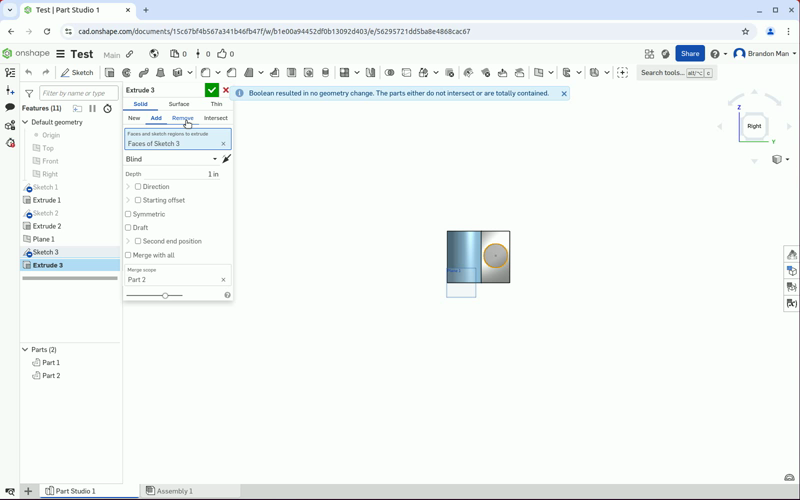
click(186, 120)
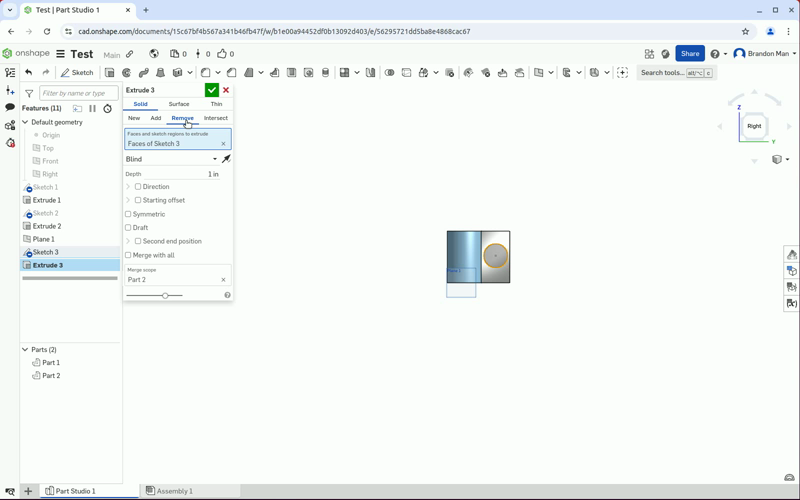
key(tab, 4)
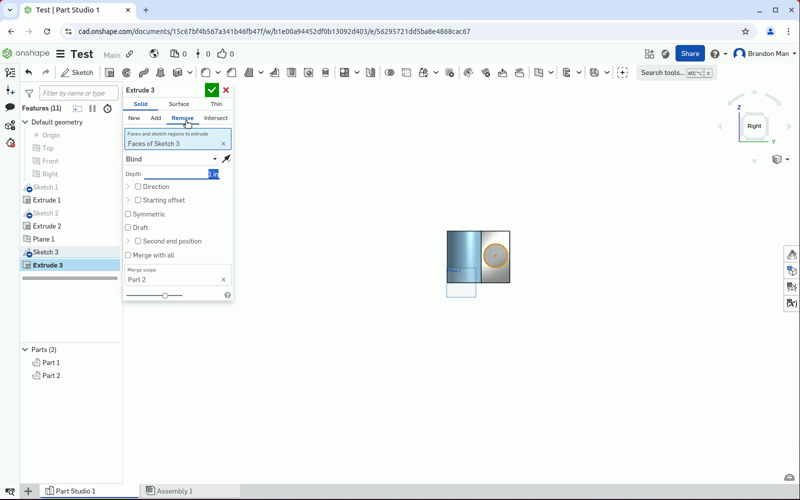
text(29.607)
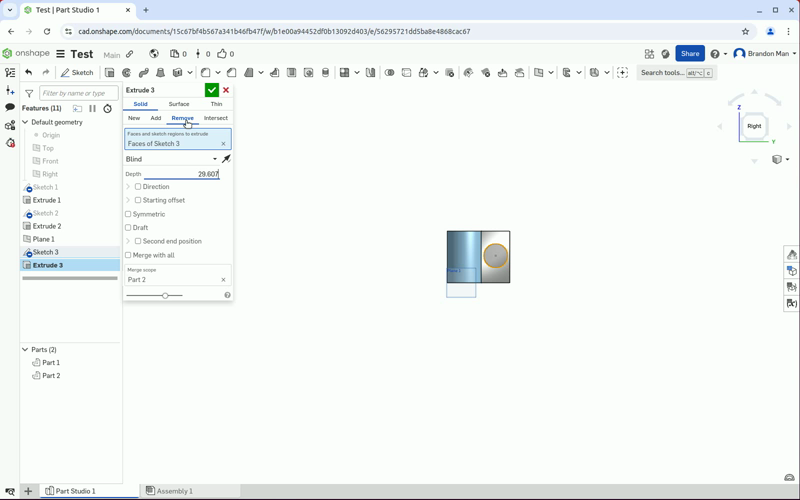
key(tab, 6)
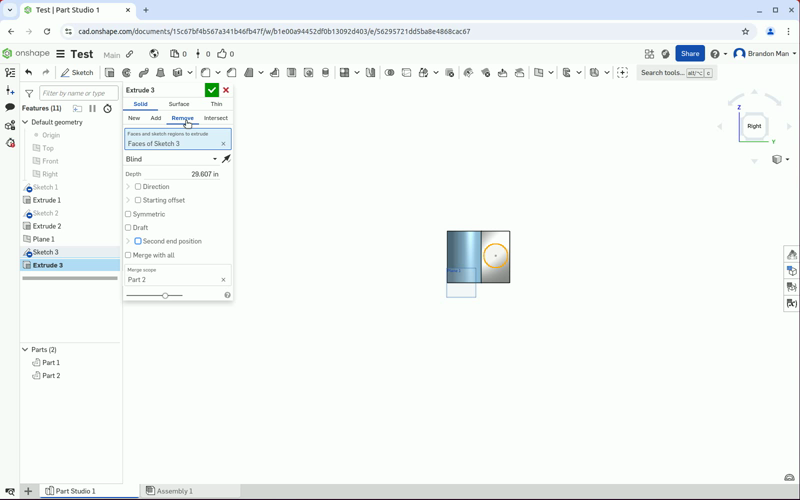
key(space)
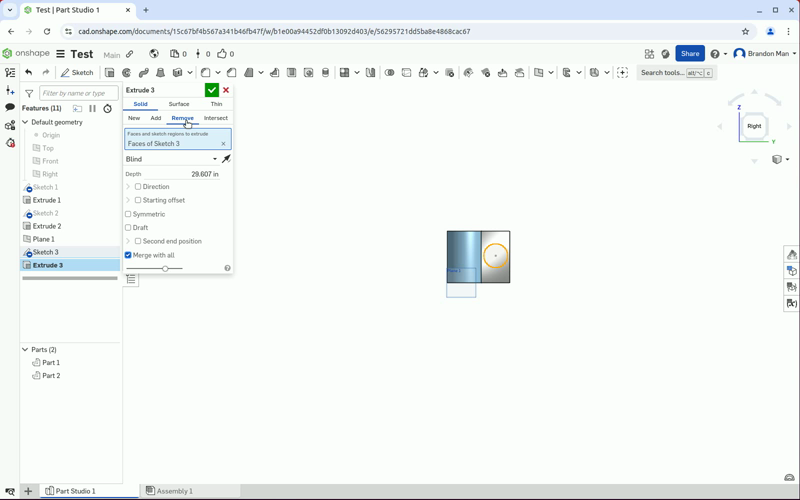
key(enter)
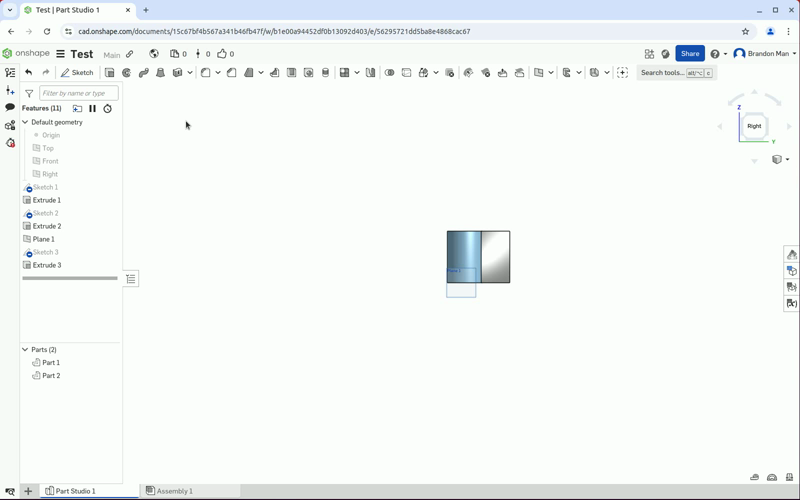
key(shift+h)
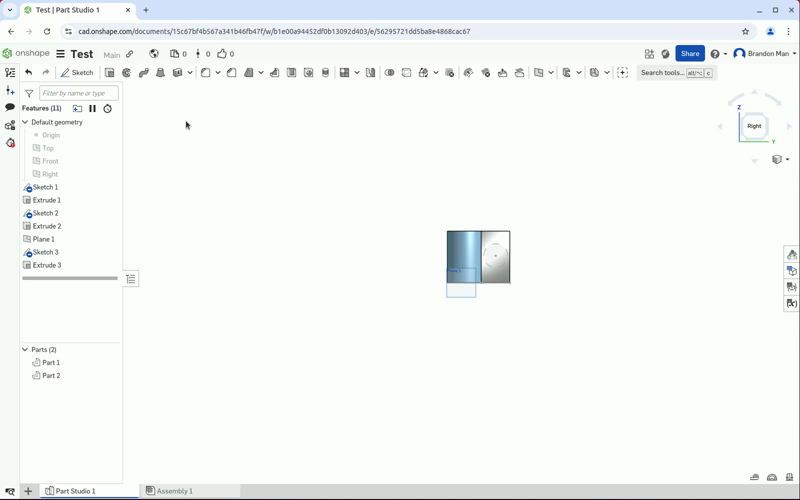
key(shift+h)
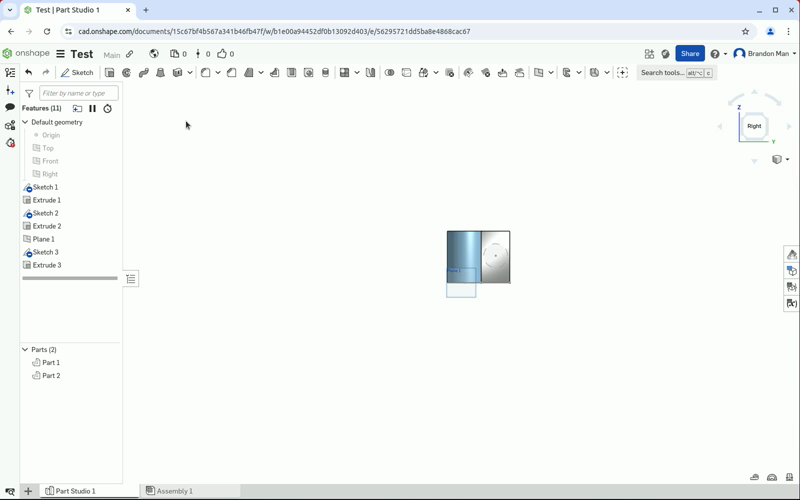
key(shift+7)
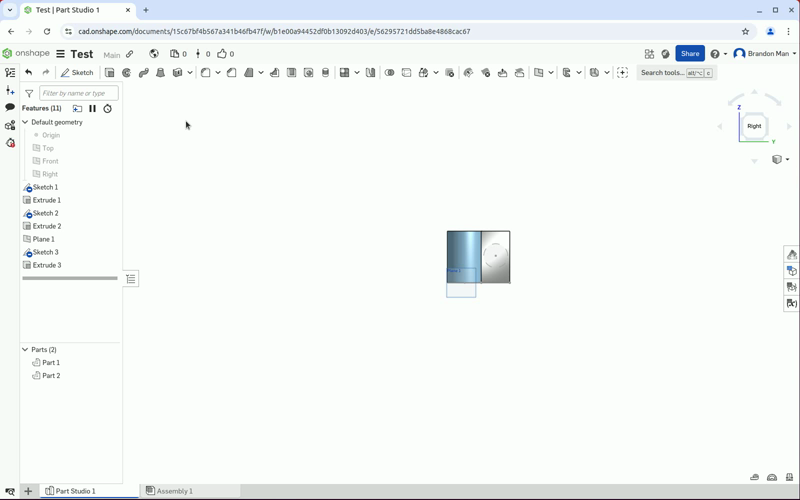
key(right, 2)
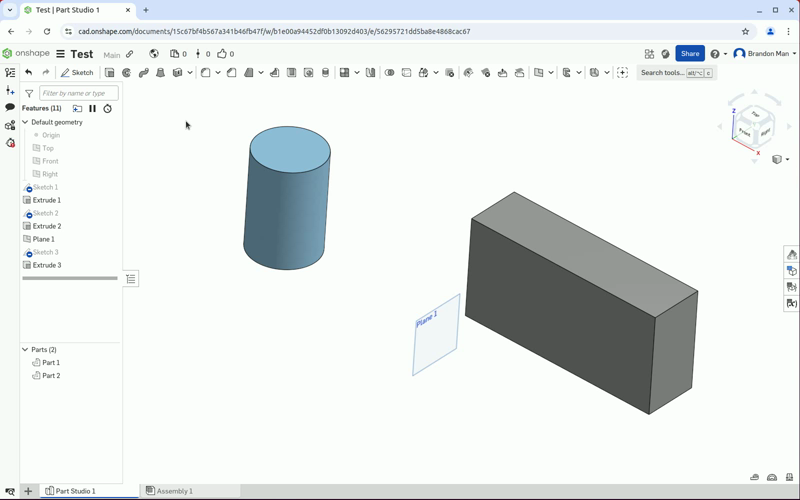
key(down, 2)
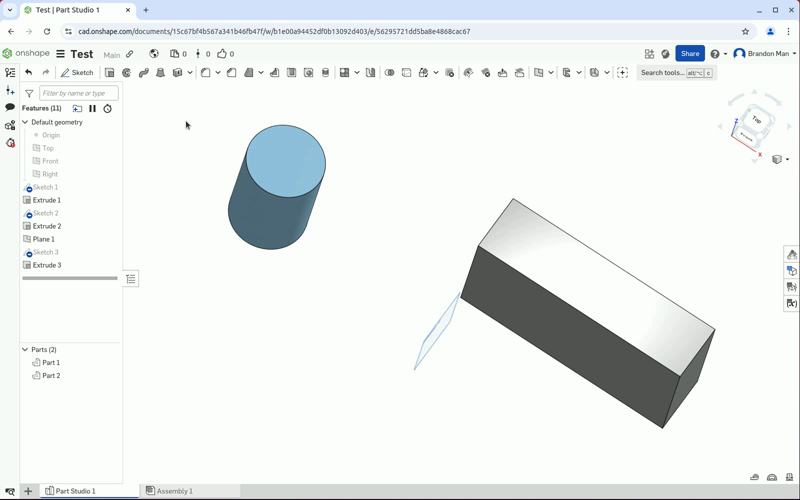
key(up, 2)
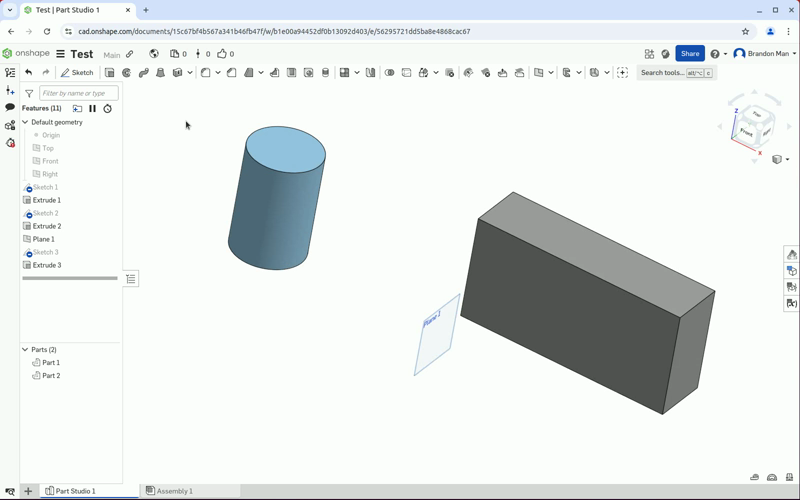
key(left, 2)
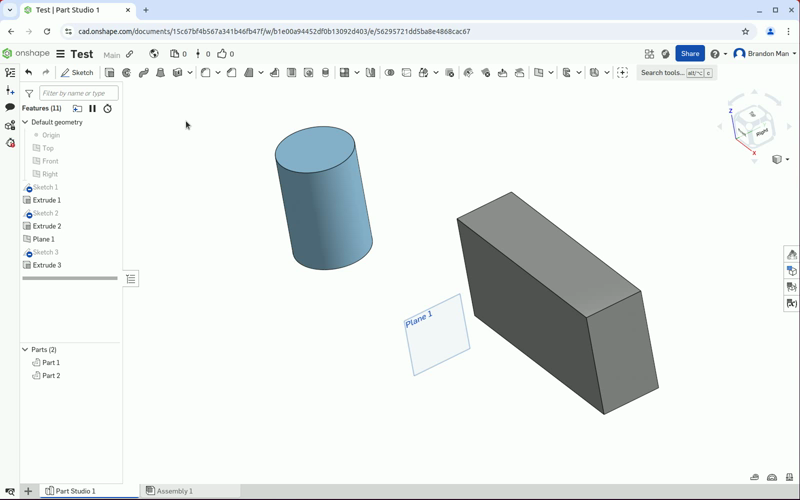
mouse_move(73, 189)
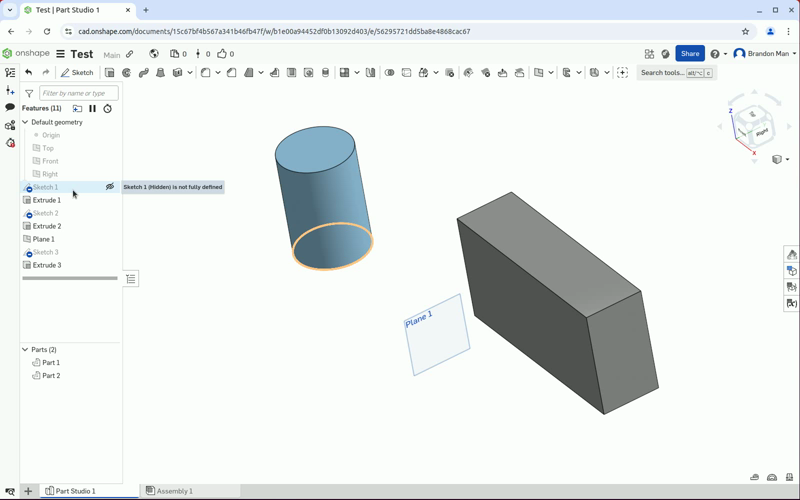
click(73, 189)